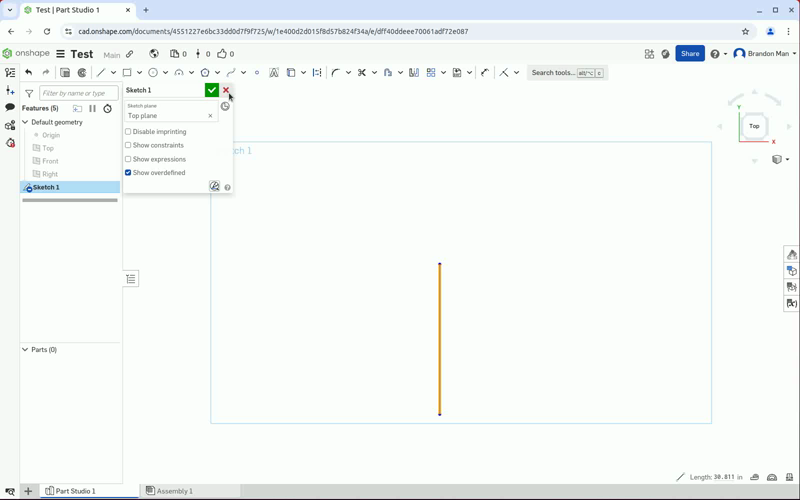
key(shift+h)
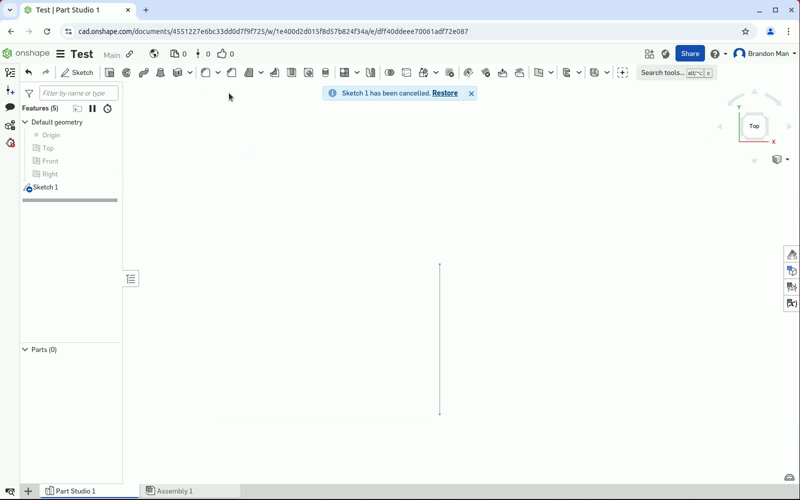
key(shift+s)
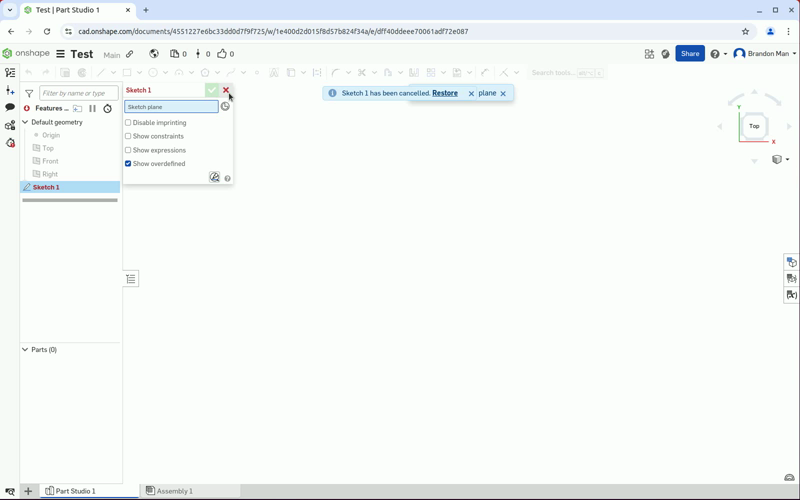
mouse_move(73, 150)
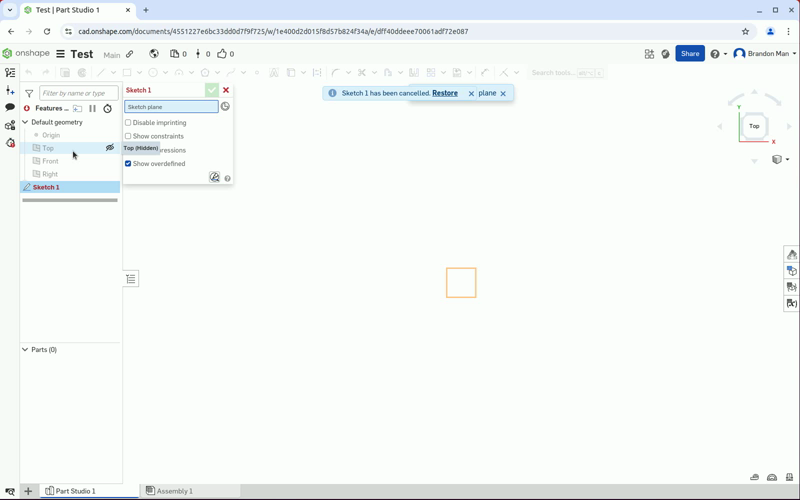
click(73, 150)
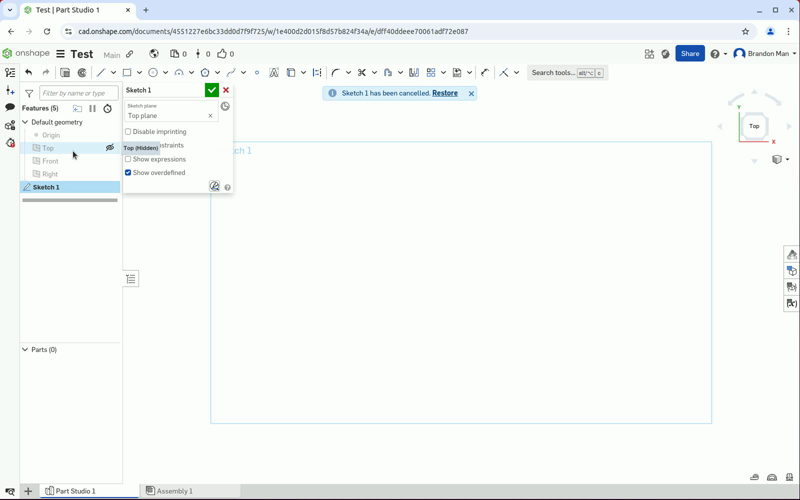
mouse_move(73, 352)
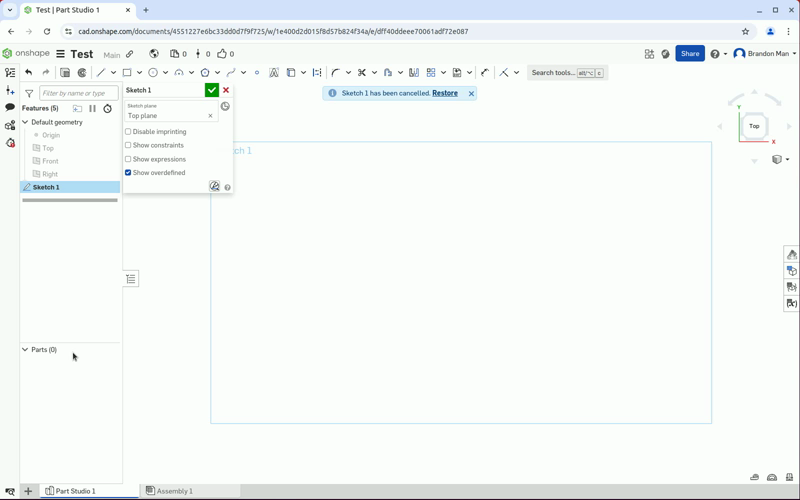
key(y)
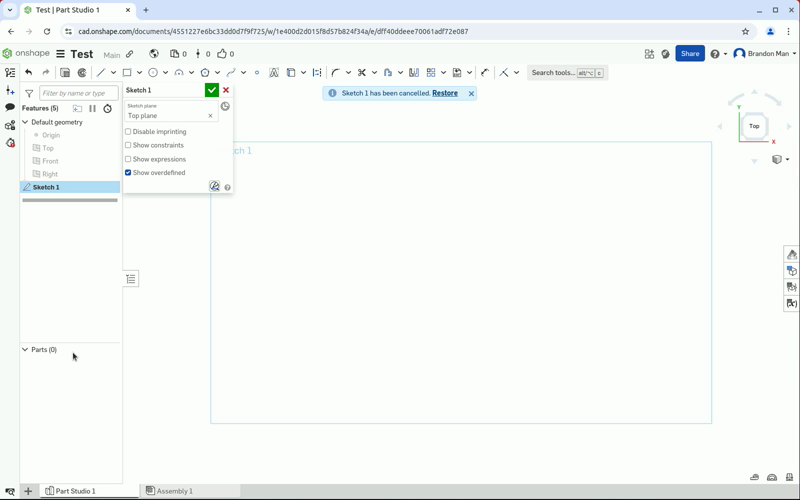
key(l)
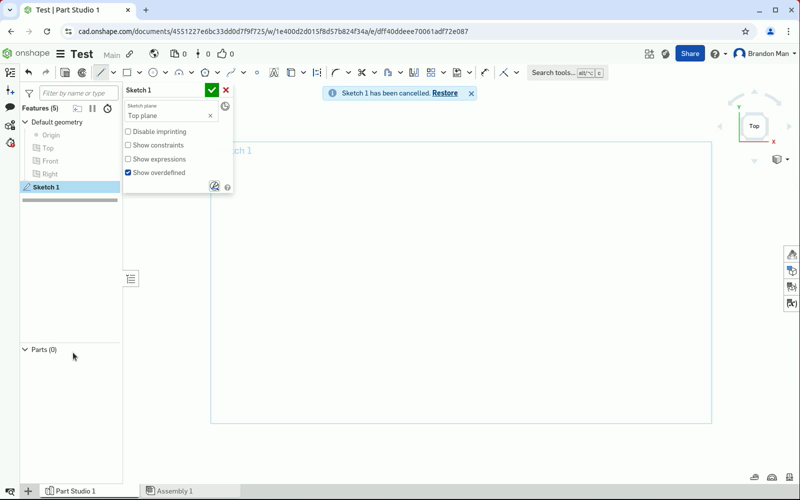
key_down(shift)
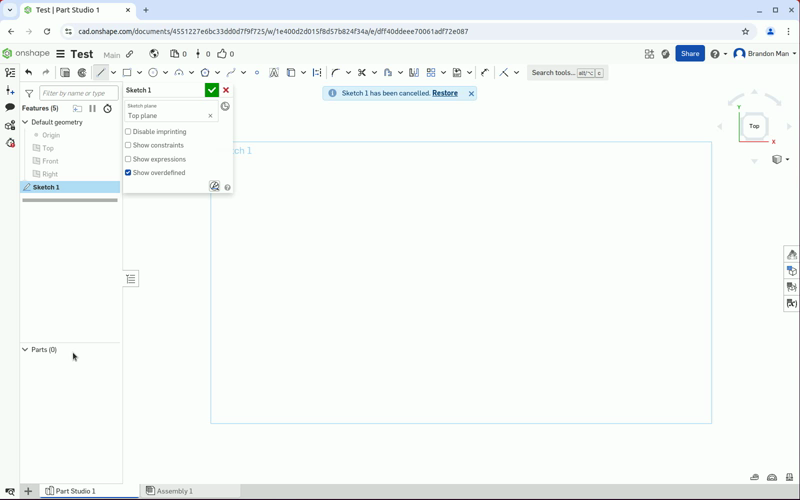
mouse_move(404, 339)
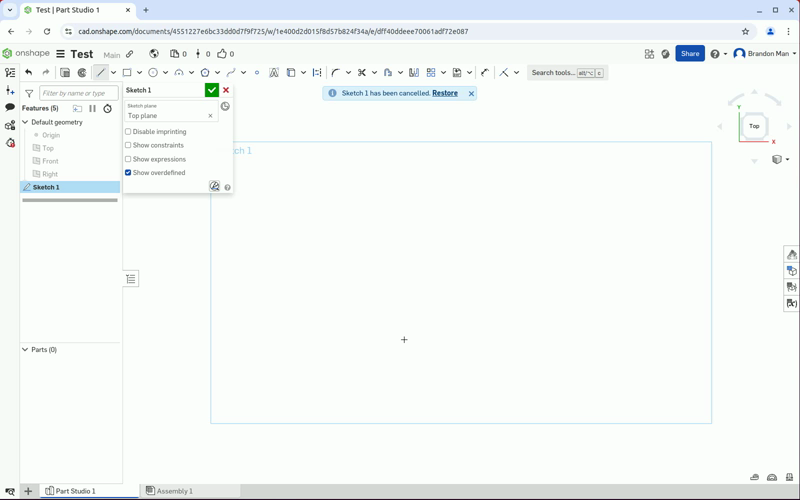
click(404, 339)
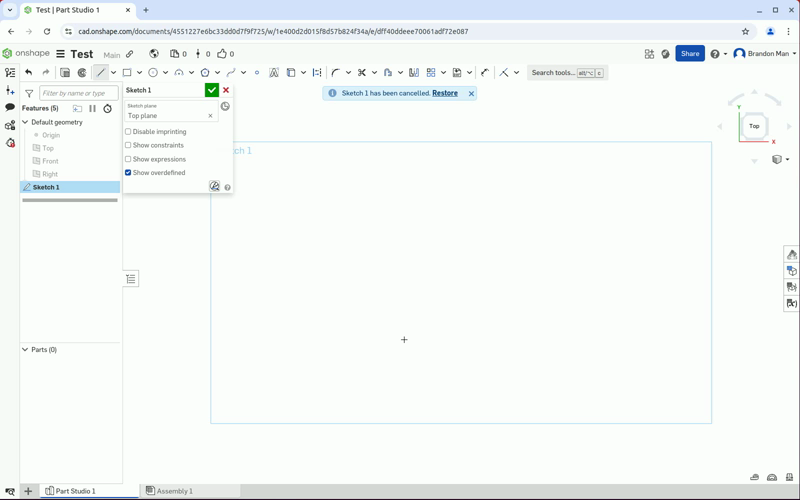
key_up(shift)
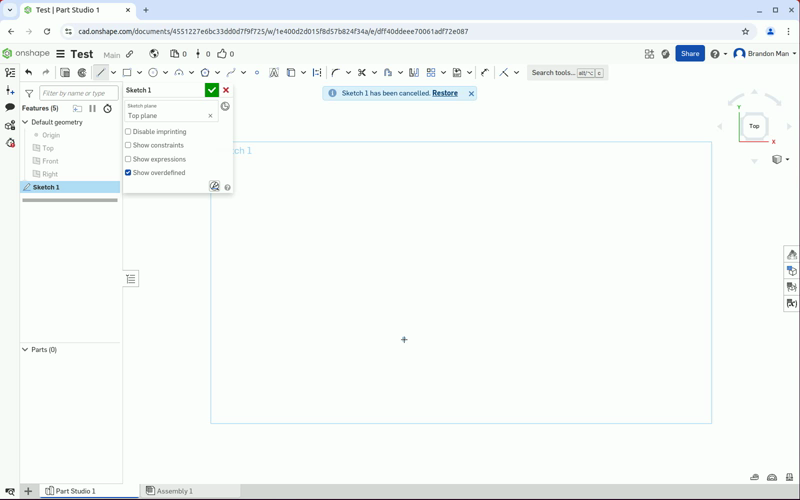
key_down(shift)
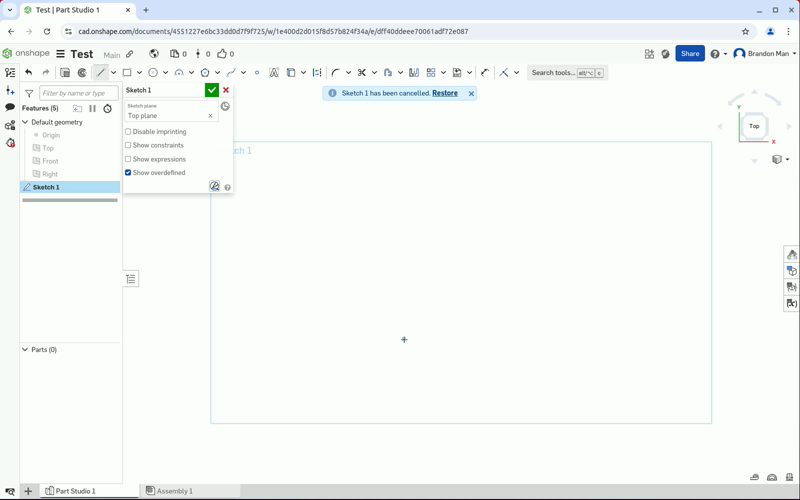
mouse_move(544, 339)
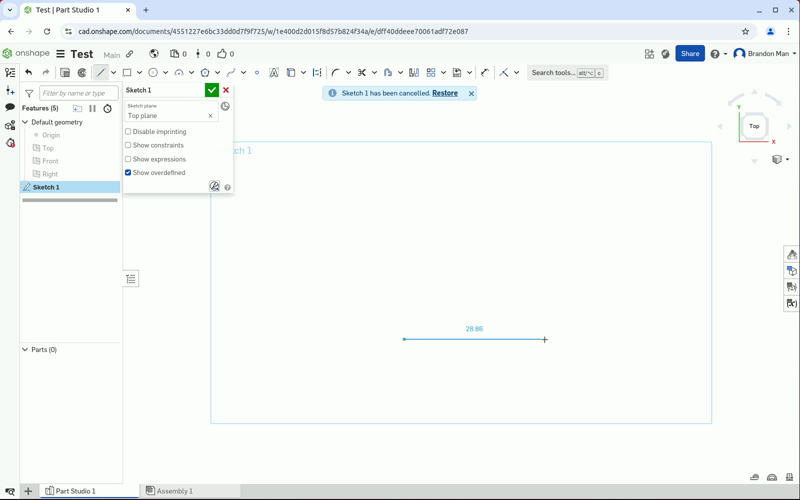
click(544, 339)
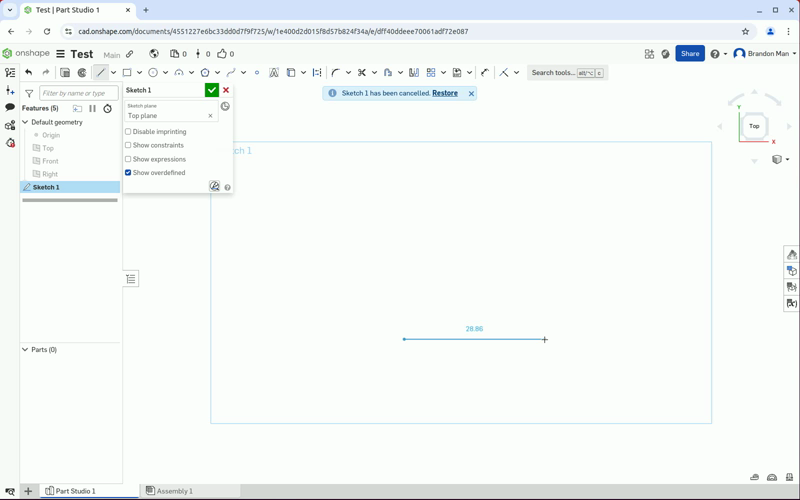
key_up(shift)
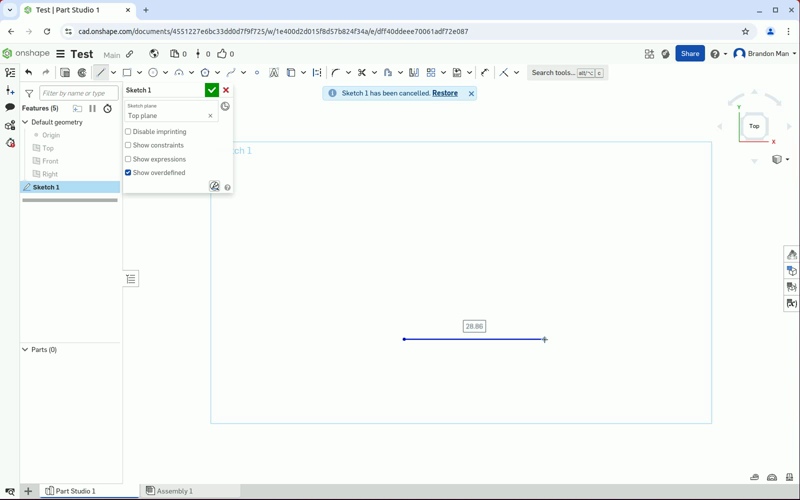
key_down(shift)
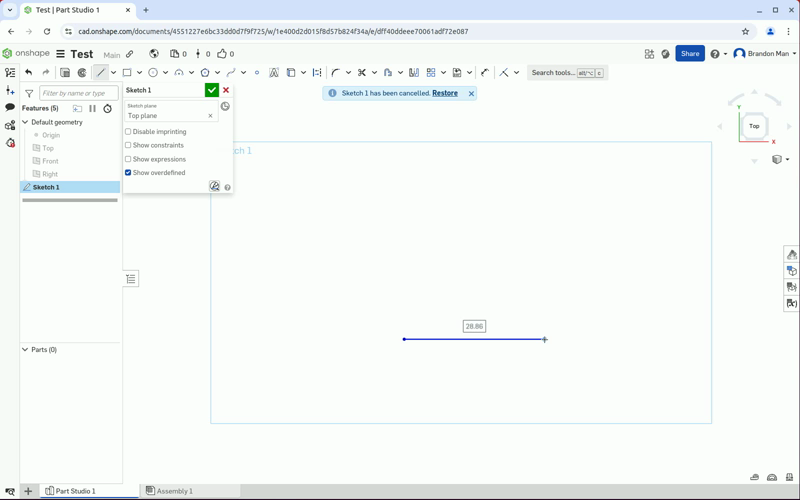
mouse_move(544, 226)
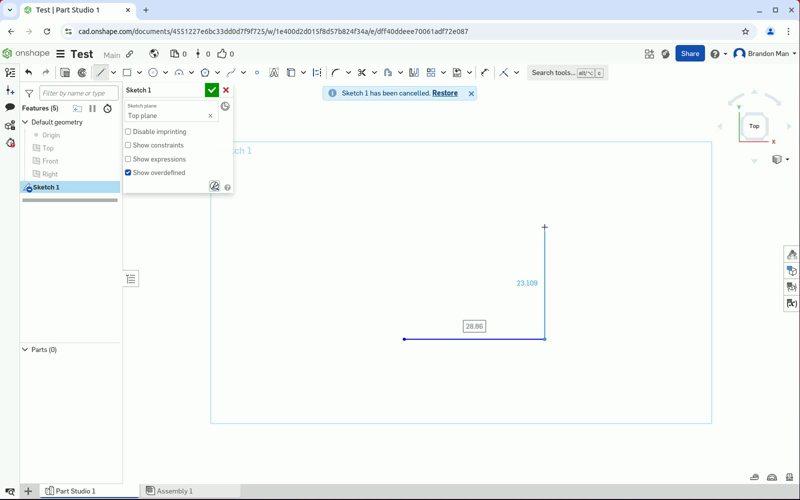
click(544, 226)
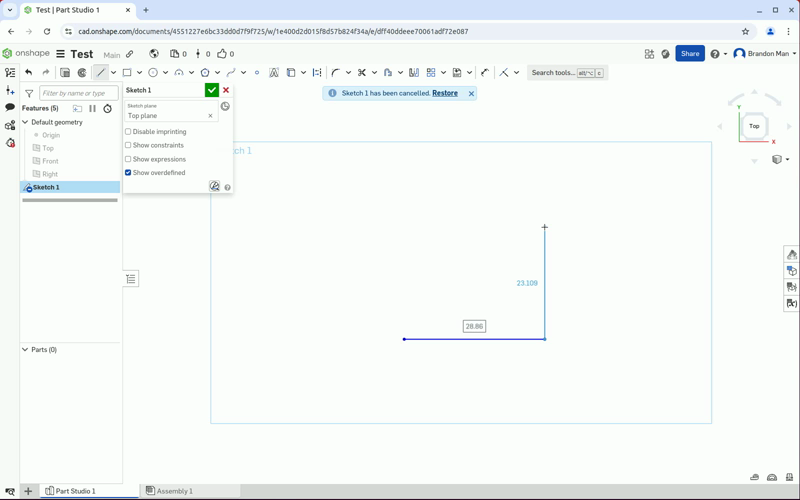
key_up(shift)
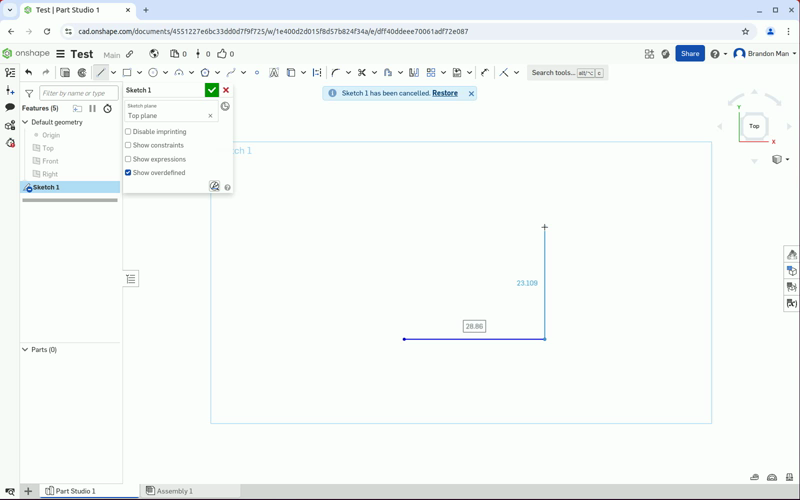
key_down(shift)
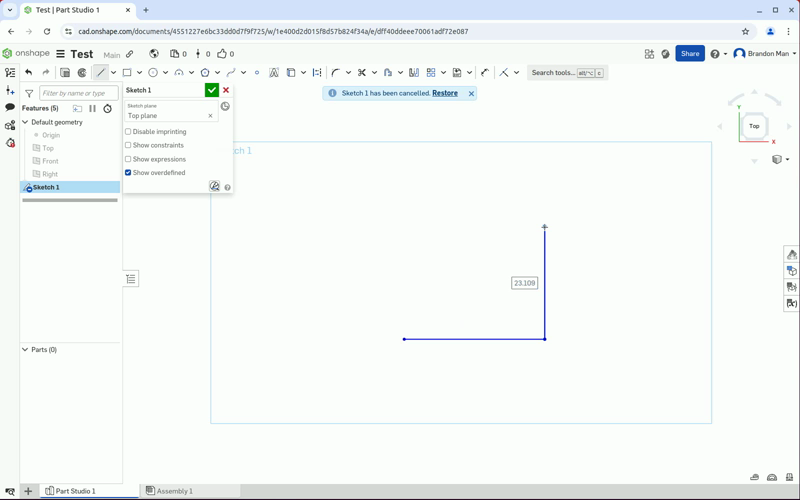
mouse_move(404, 226)
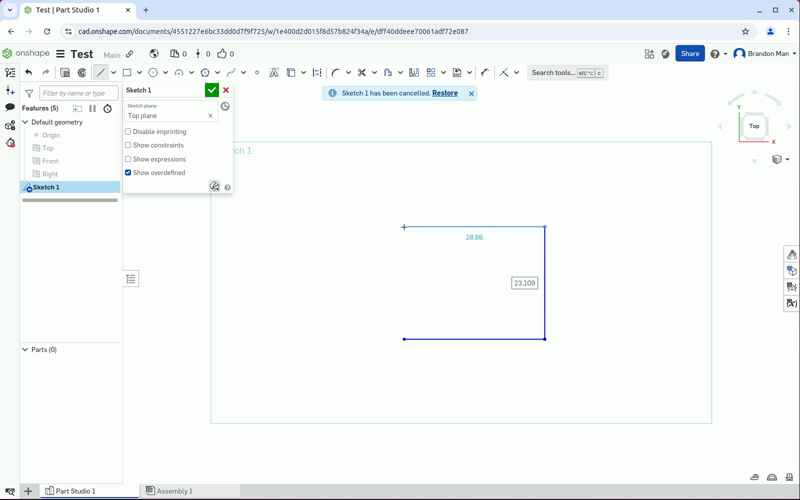
click(404, 226)
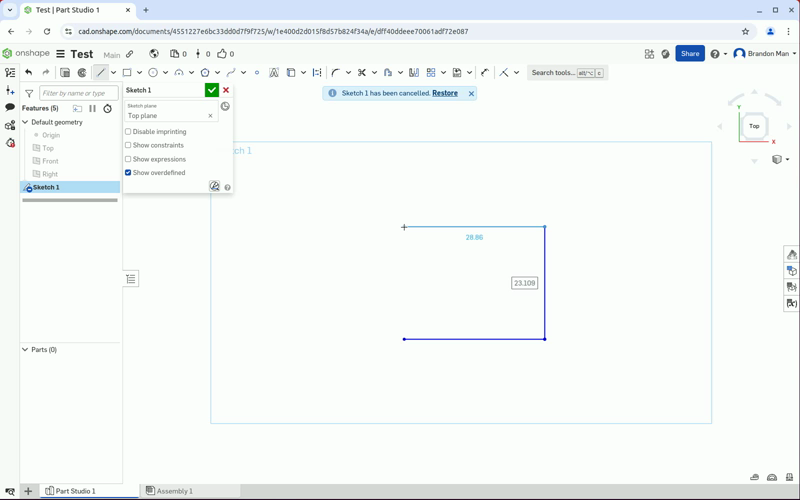
key_up(shift)
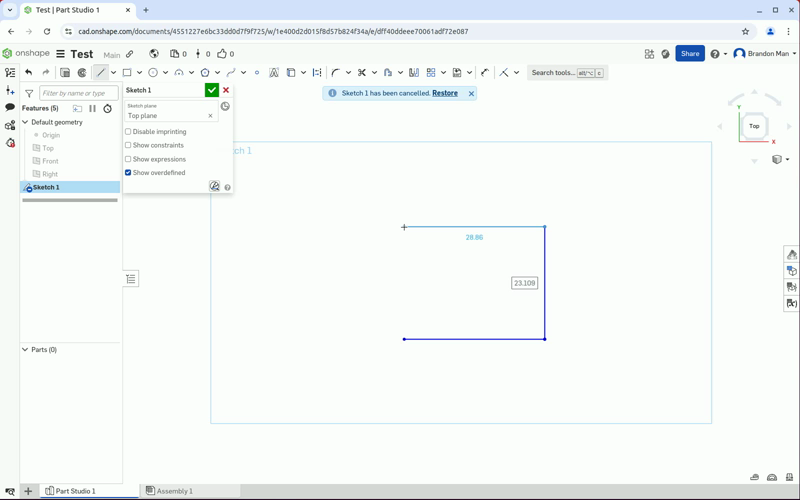
key_down(shift)
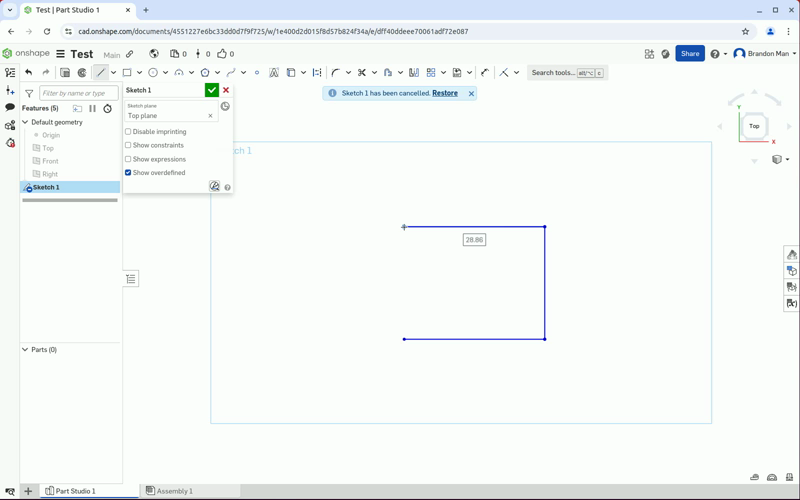
mouse_move(404, 339)
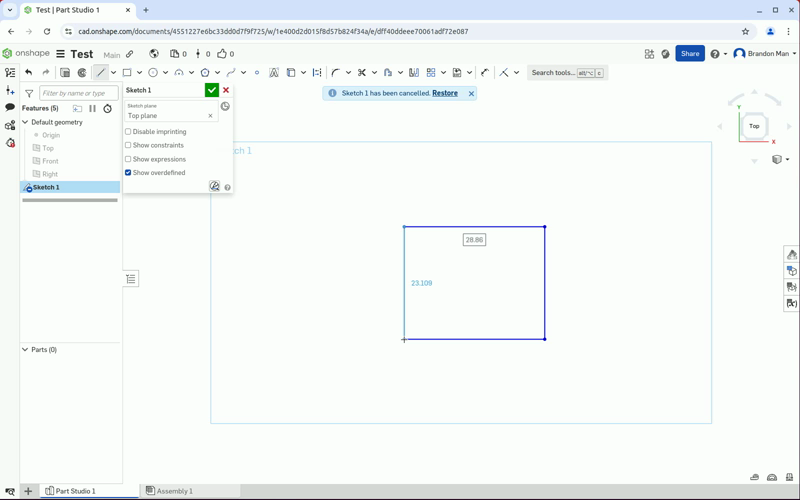
key_up(shift)
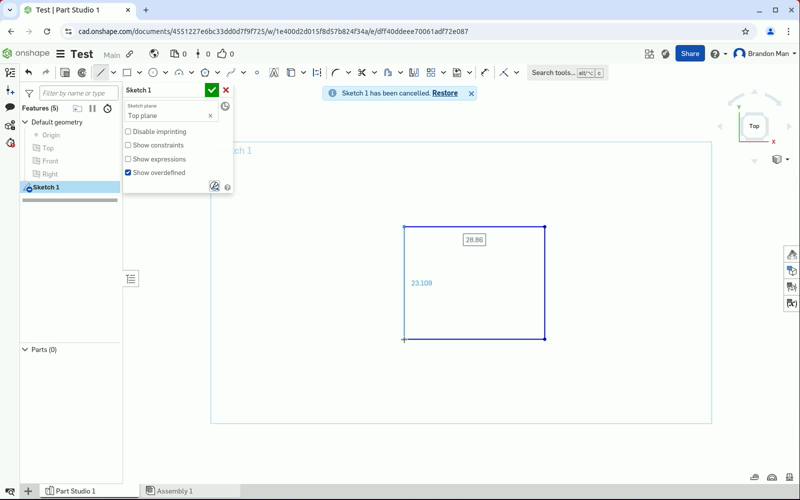
click(404, 339)
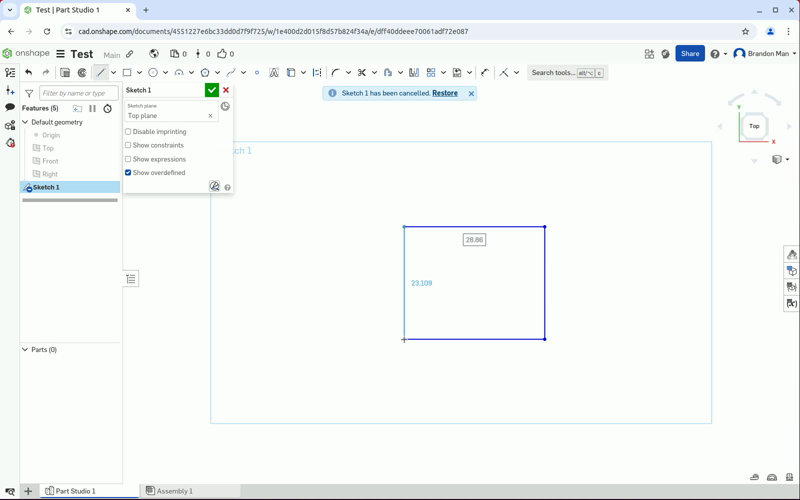
key(esc)
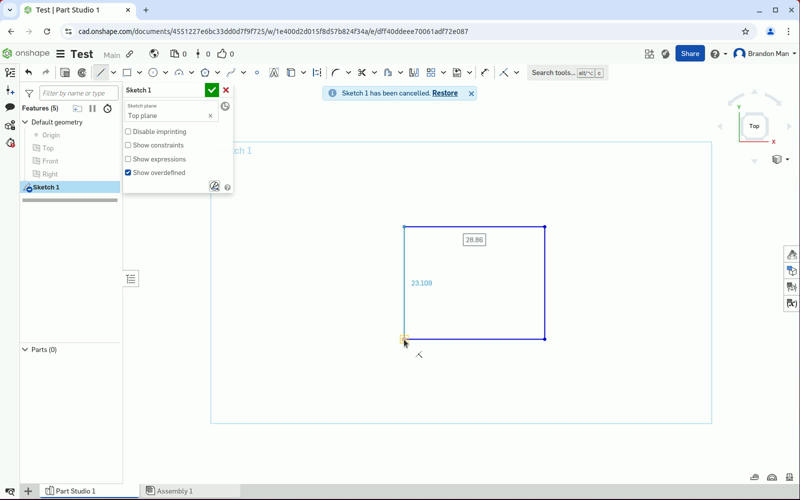
mouse_move(422, 313)
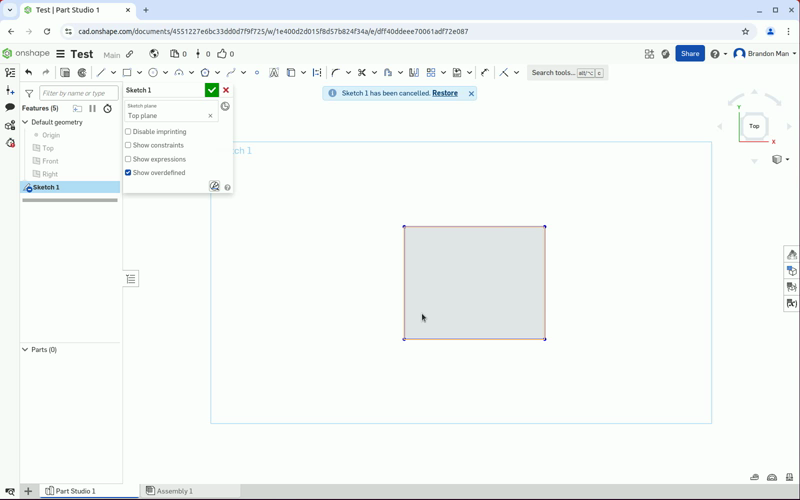
click(422, 313)
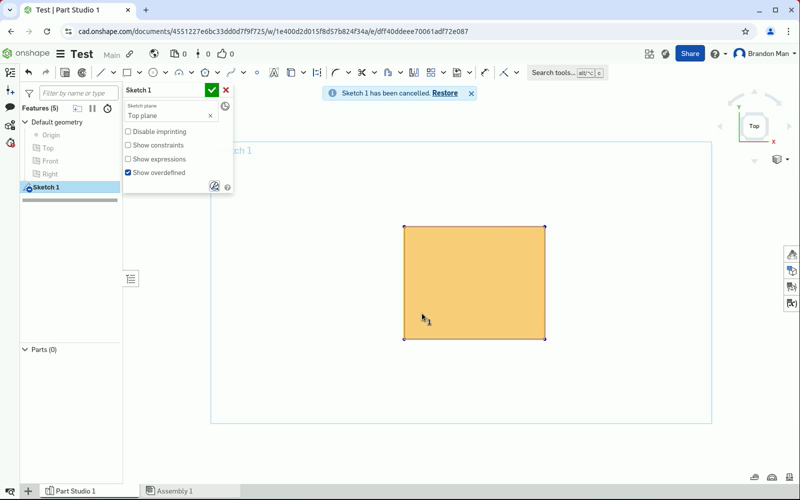
mouse_move(73, 352)
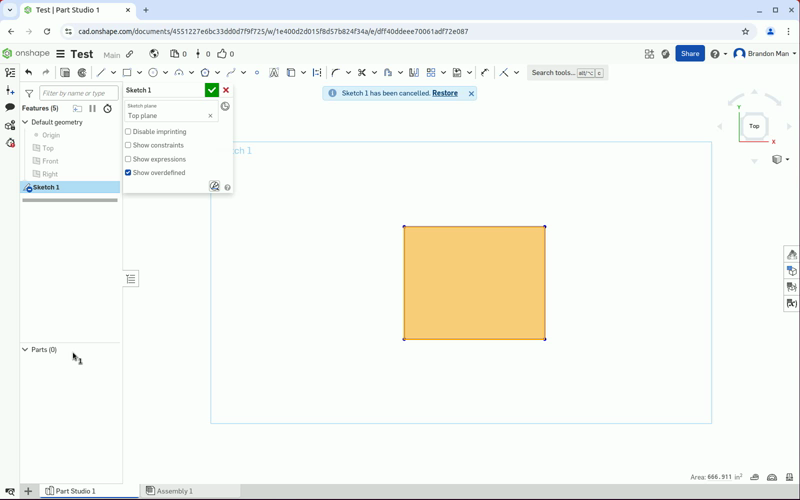
key(shift+y)
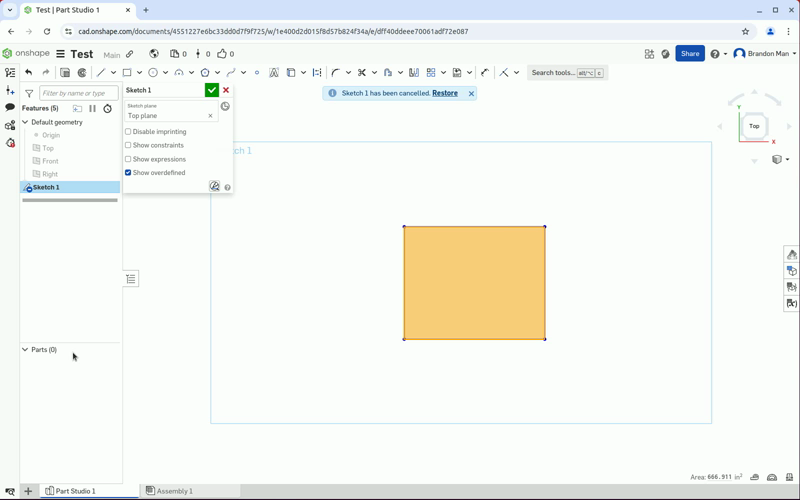
key(shift+e)
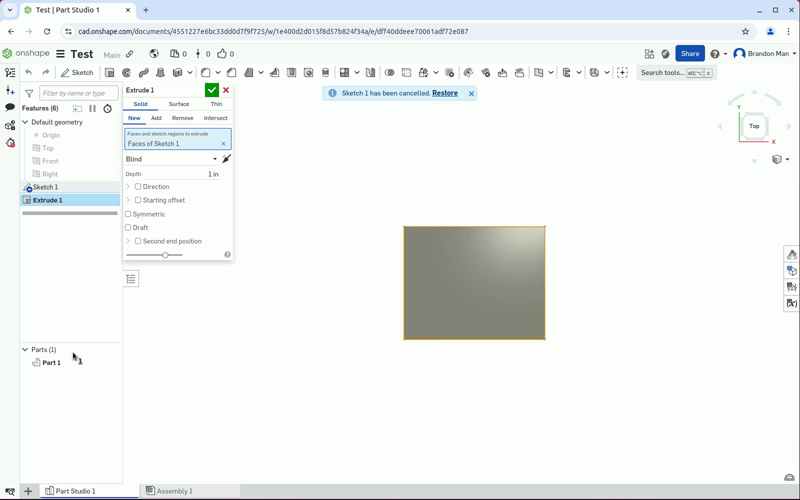
mouse_move(143, 106)
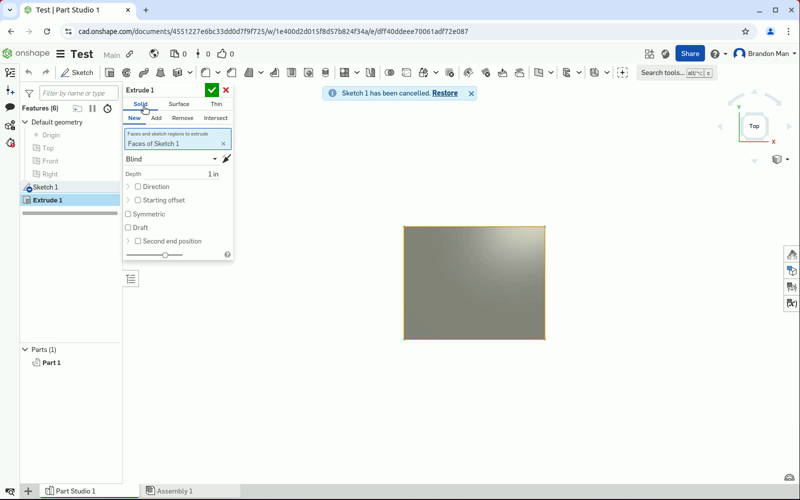
click(143, 106)
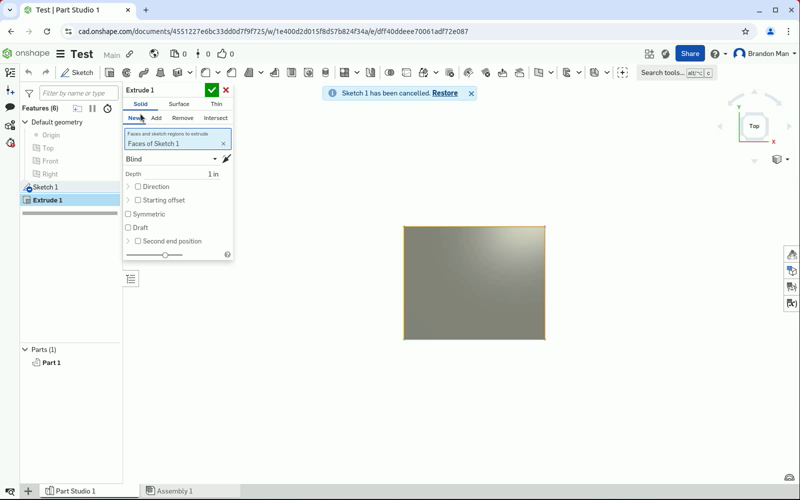
mouse_move(137, 120)
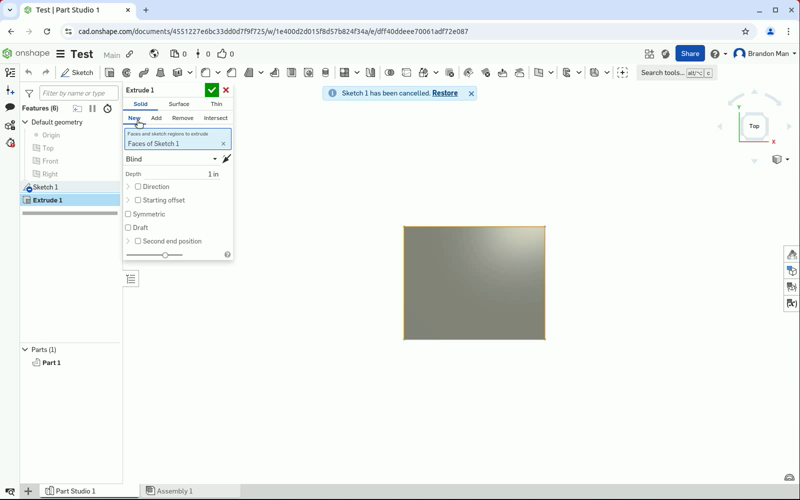
click(137, 120)
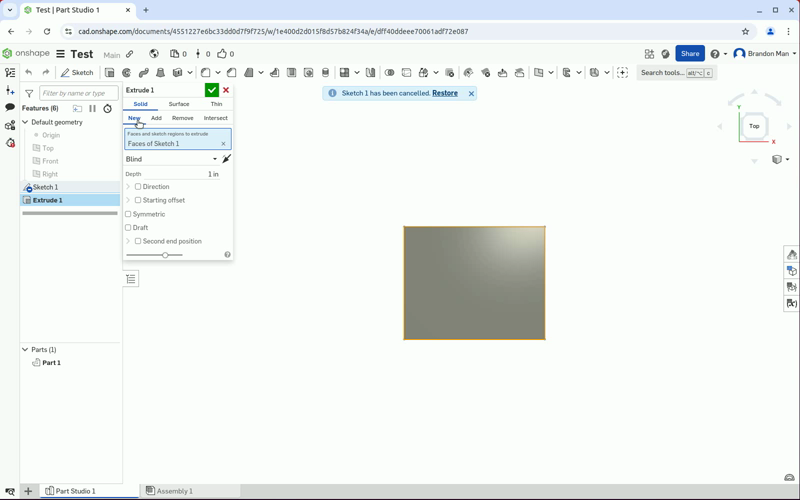
key(tab, 4)
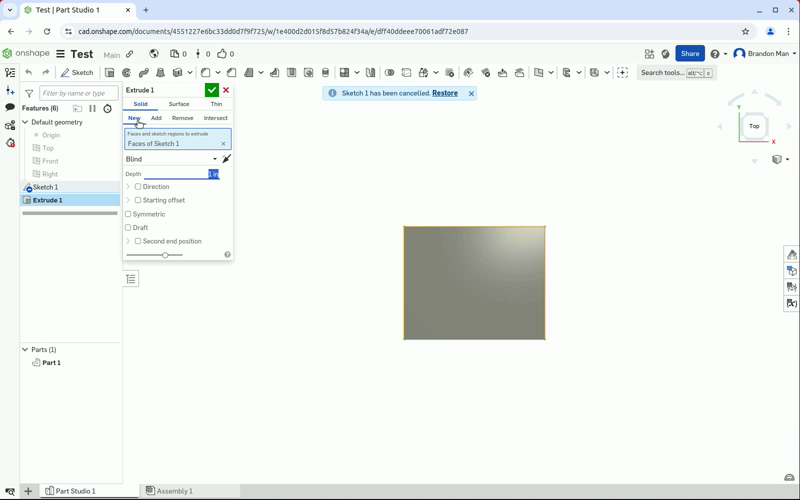
text(11.554)
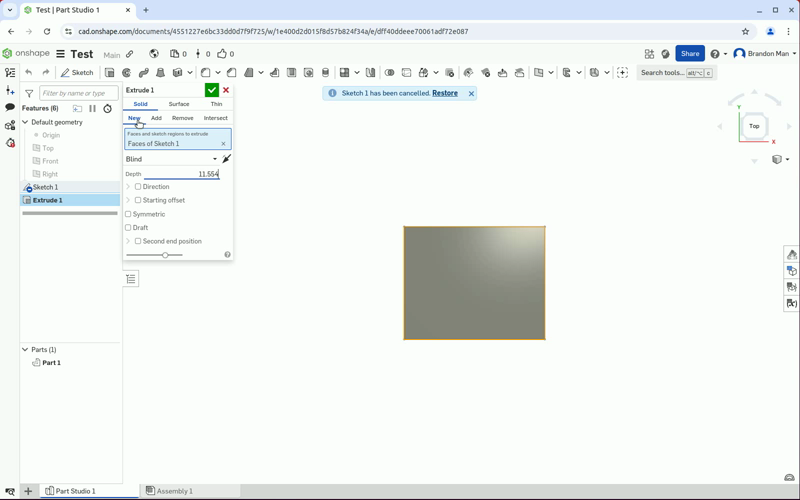
key(enter)
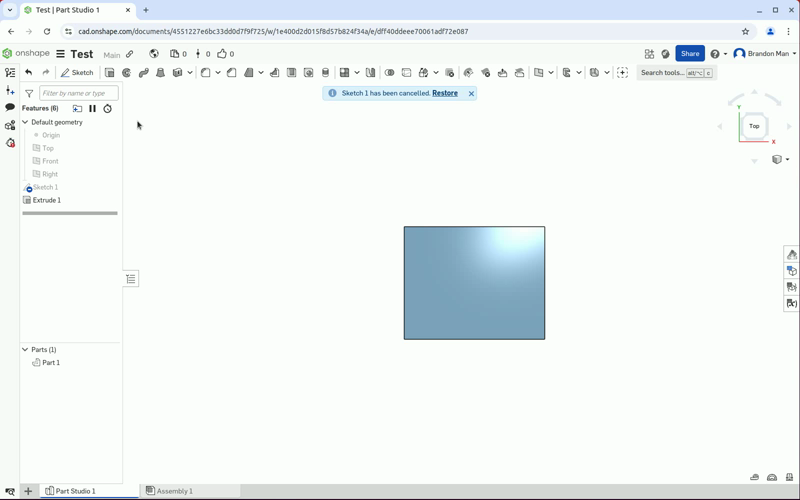
key(shift+h)
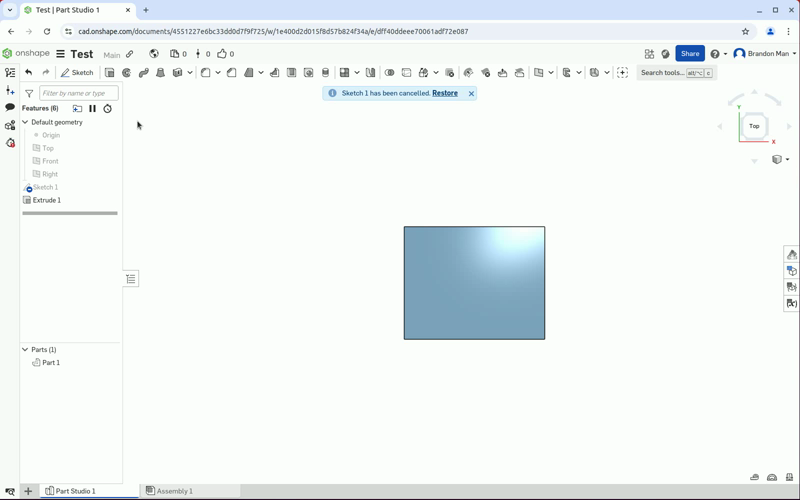
key(shift+h)
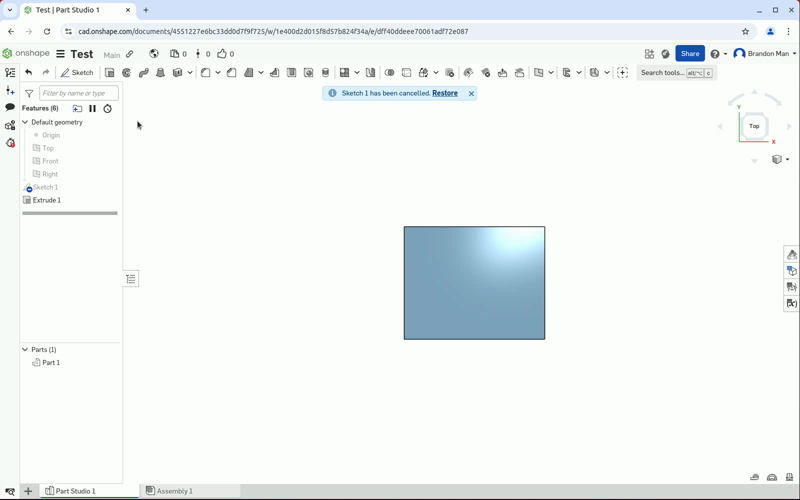
mouse_move(73, 189)
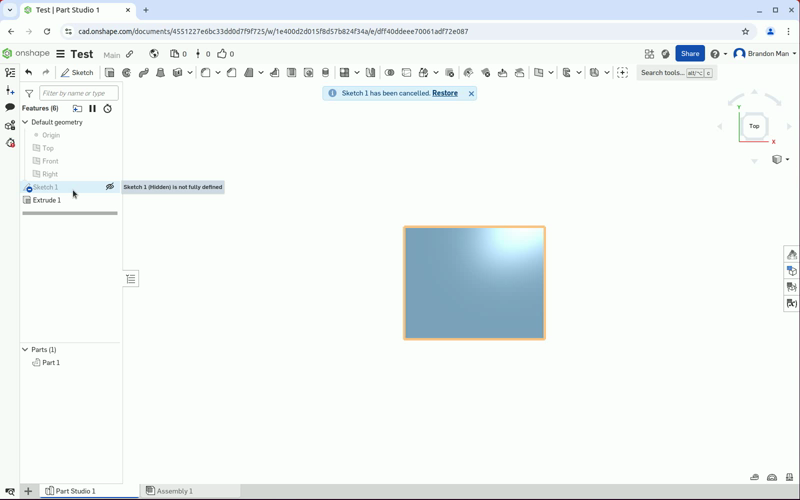
click(73, 189)
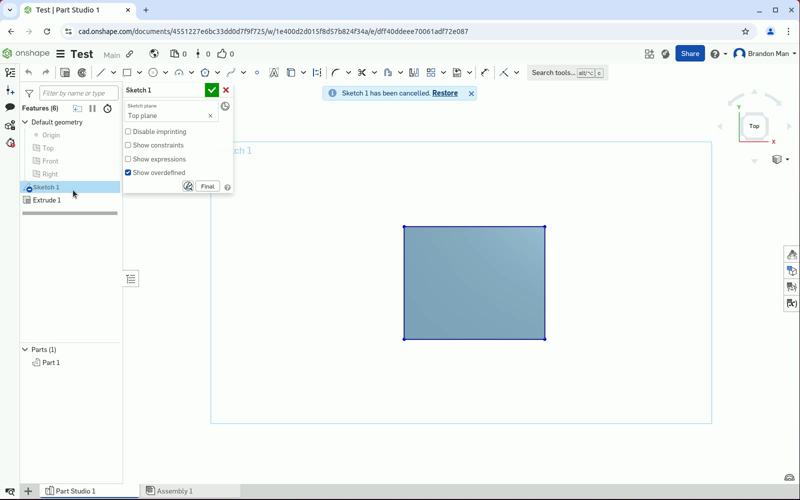
mouse_move(229, 92)
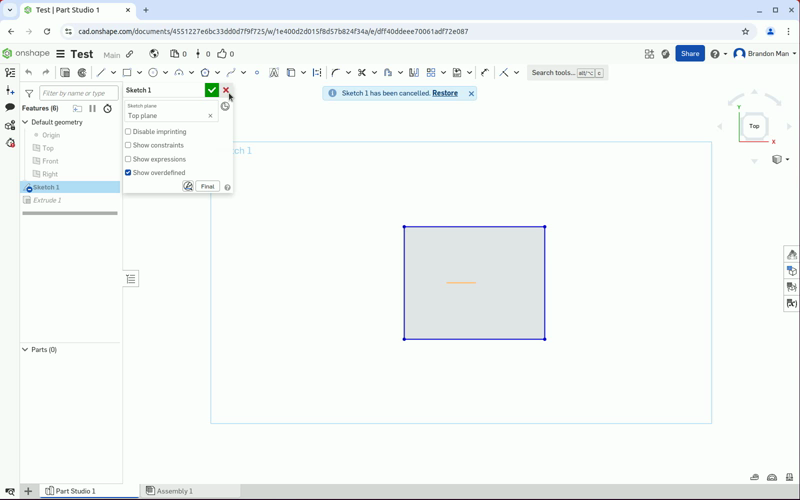
click(229, 92)
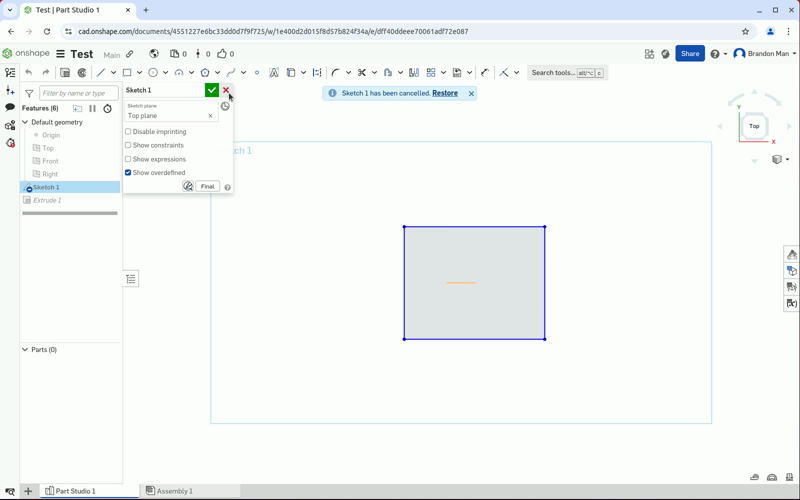
key(shift+s)
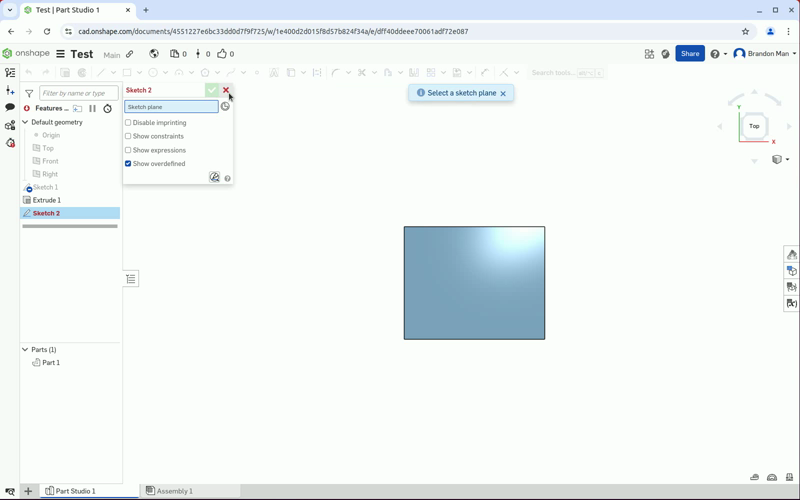
mouse_move(73, 150)
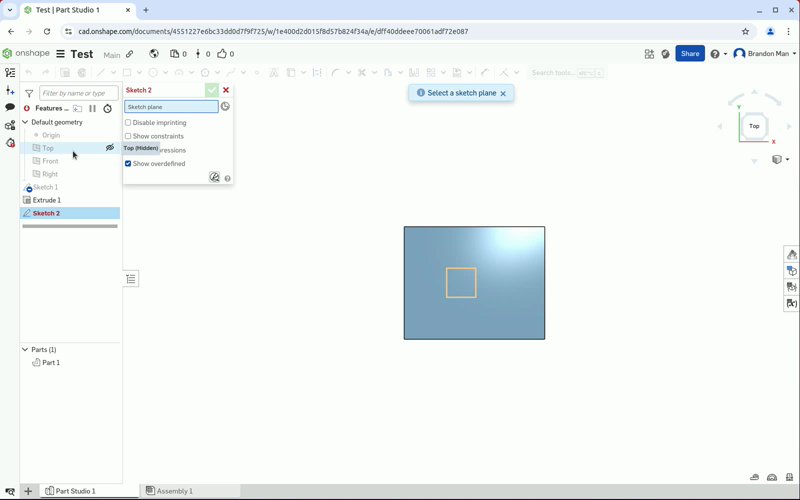
click(73, 150)
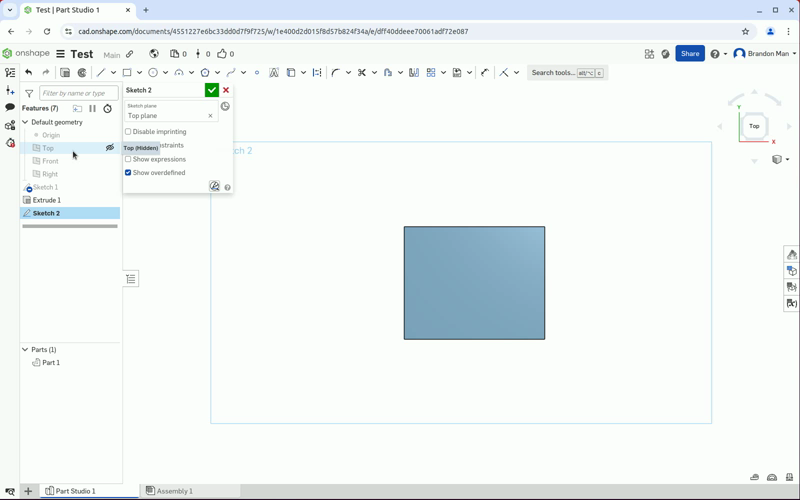
mouse_move(73, 352)
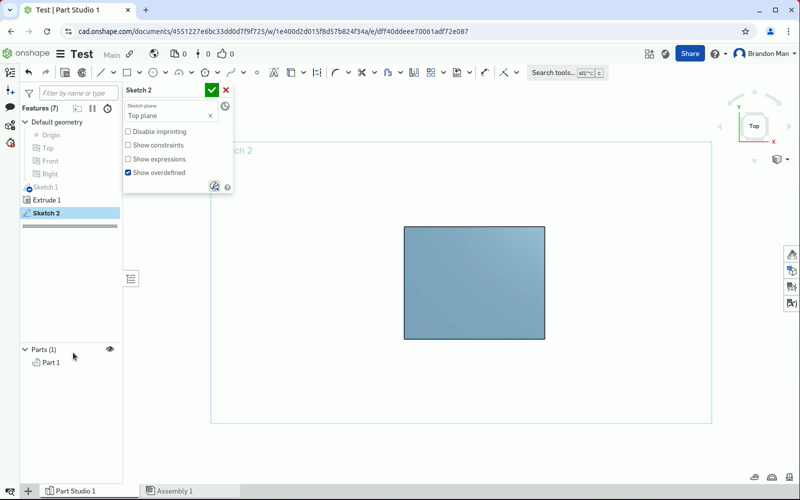
key(y)
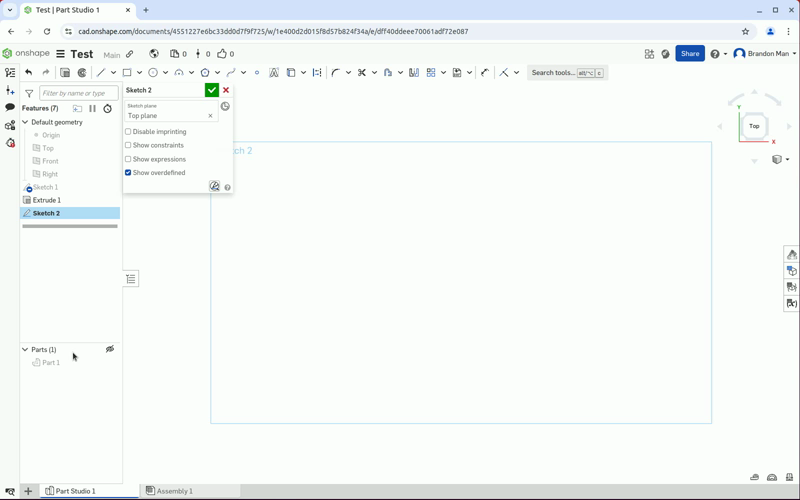
key(l)
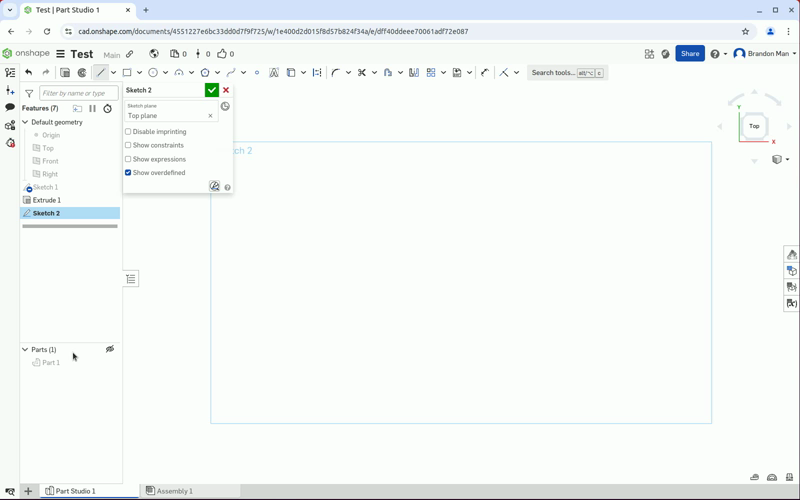
key_down(shift)
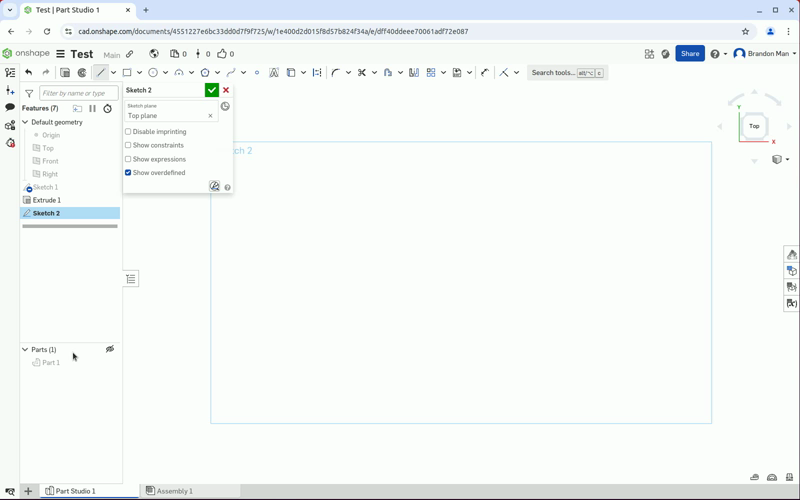
mouse_move(376, 339)
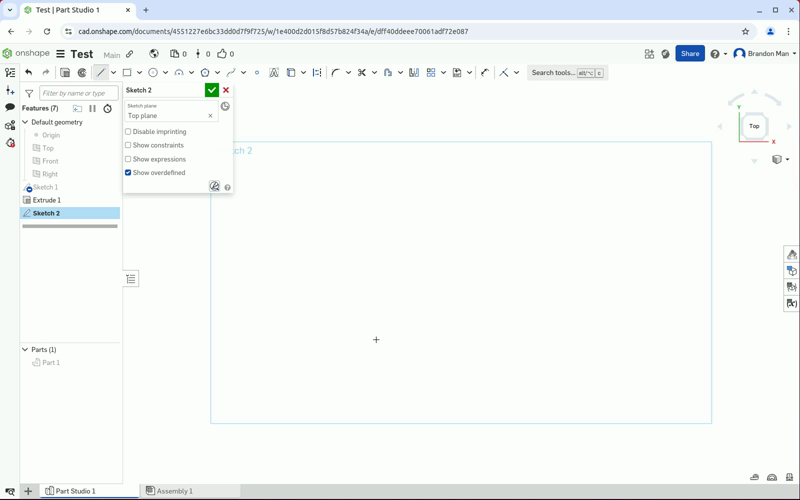
click(376, 339)
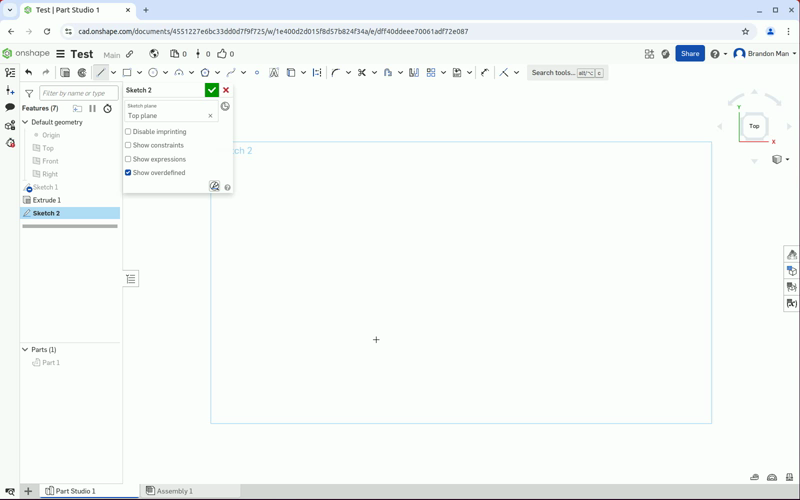
key_up(shift)
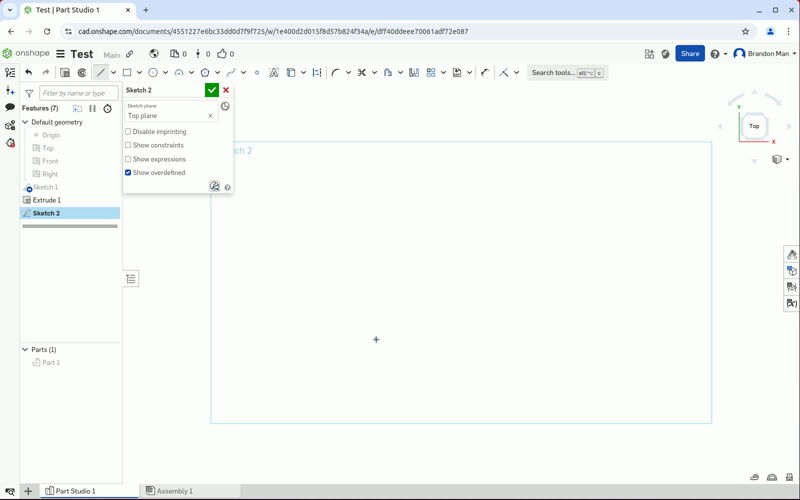
key_down(shift)
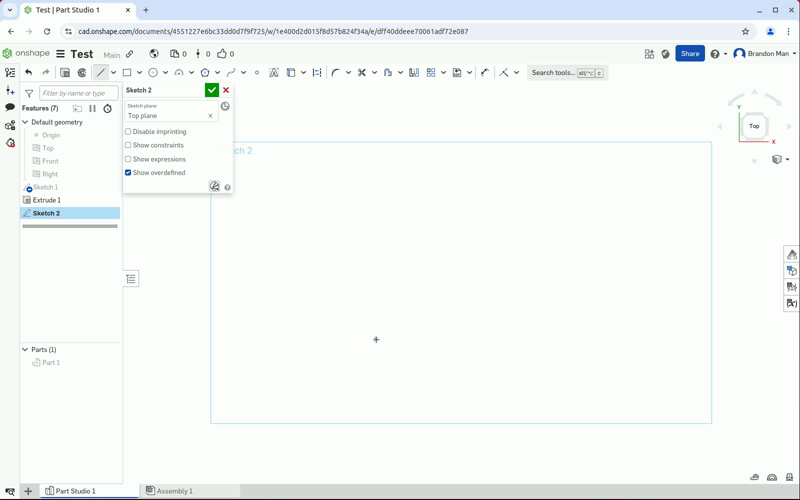
mouse_move(406, 339)
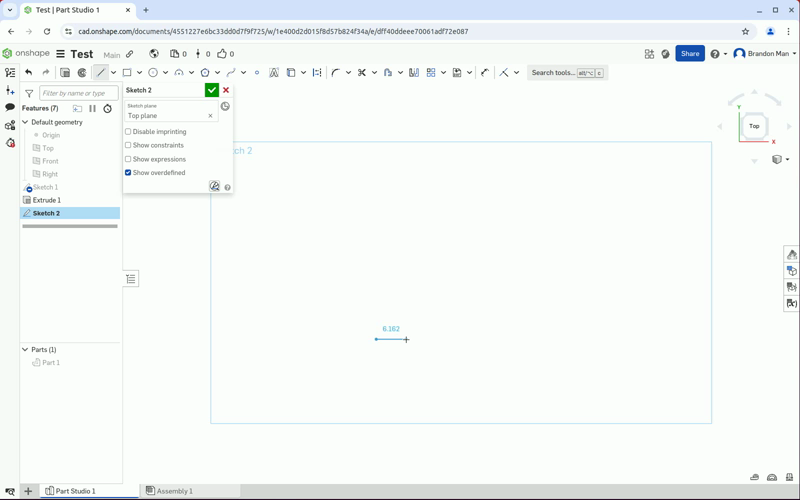
mouse_move(404, 339)
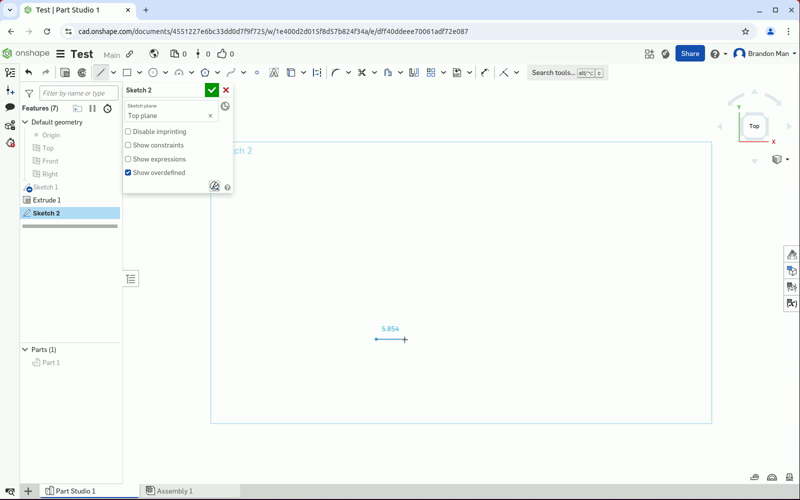
click(404, 339)
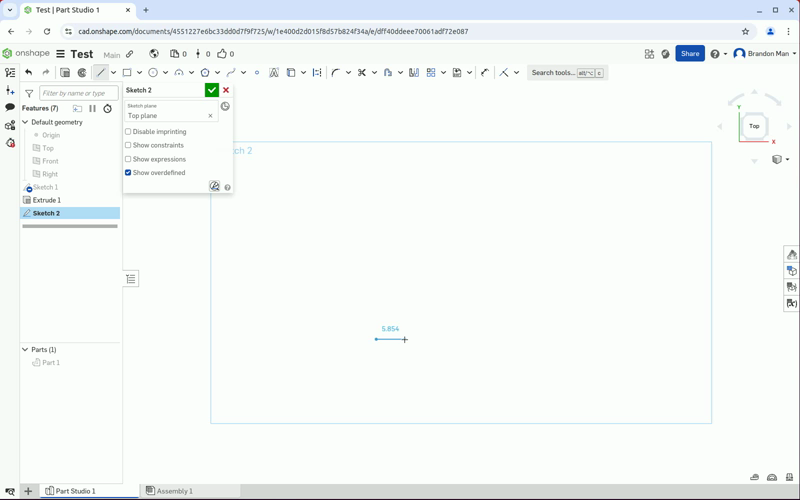
key_up(shift)
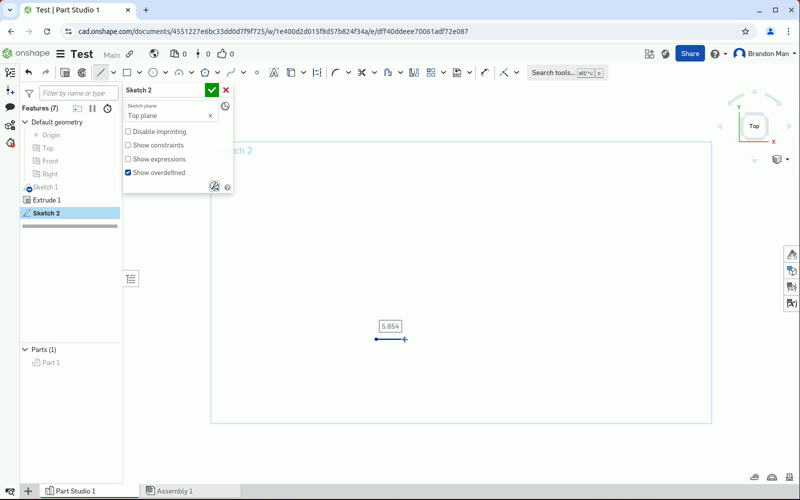
key_down(shift)
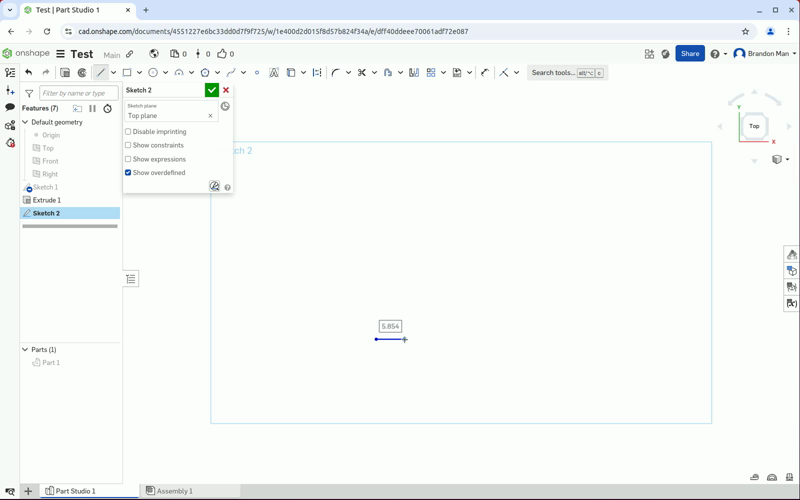
mouse_move(404, 226)
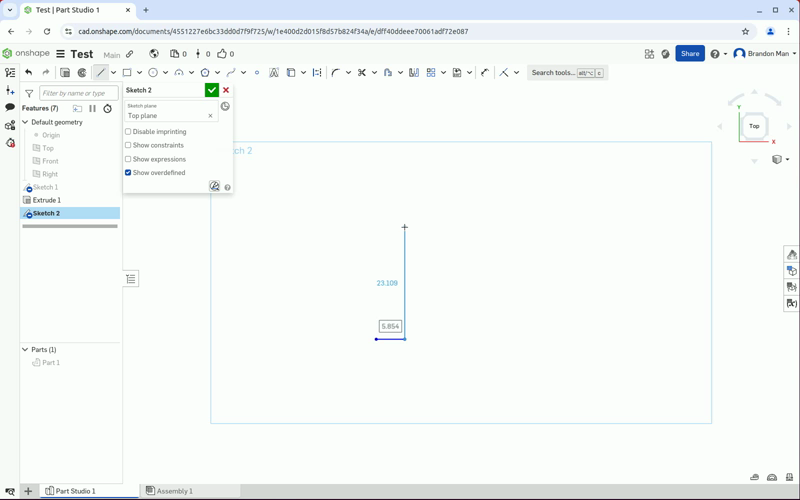
click(404, 226)
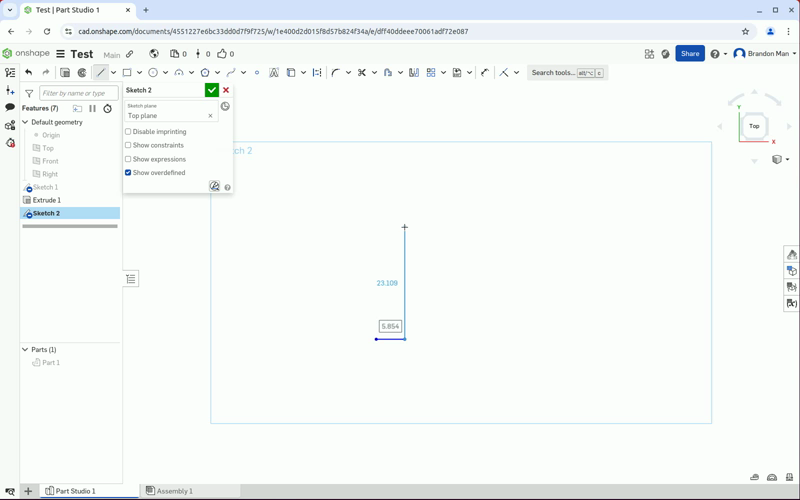
key_up(shift)
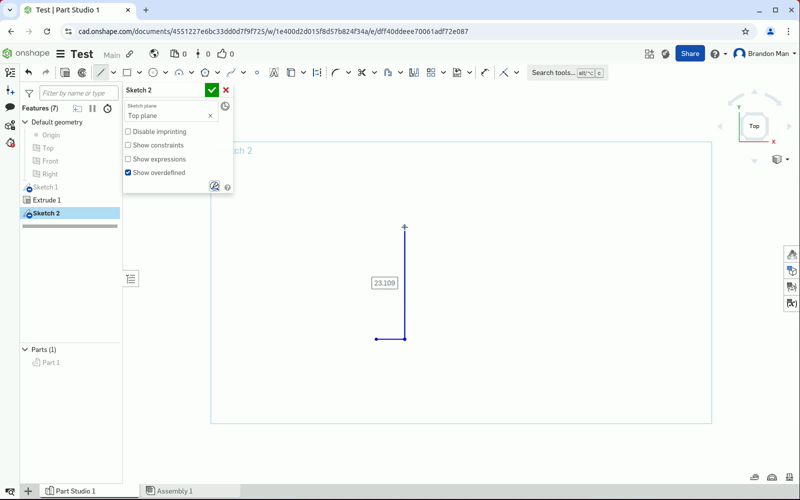
key_down(shift)
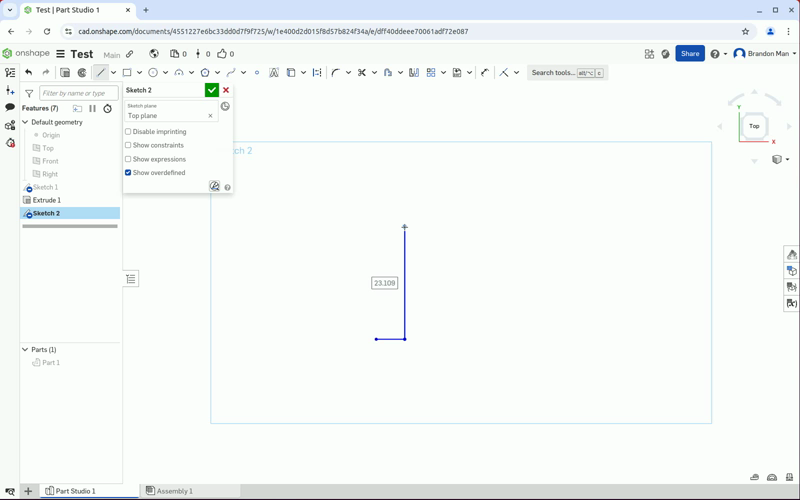
mouse_move(434, 226)
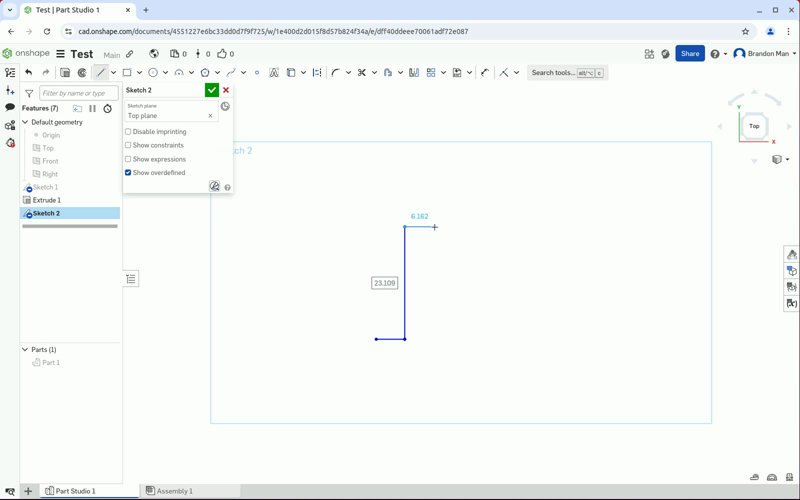
mouse_move(376, 226)
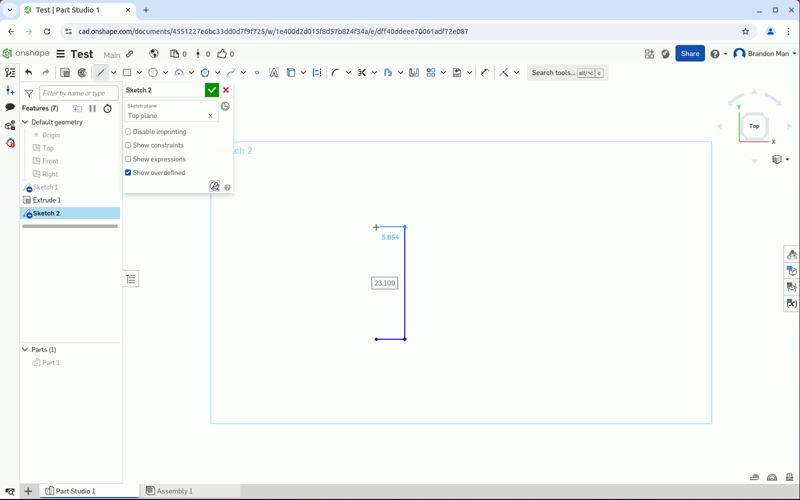
click(376, 226)
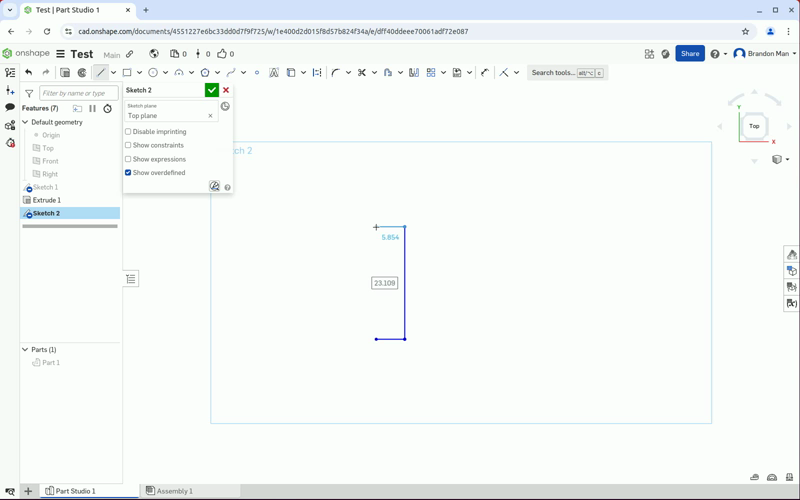
key_up(shift)
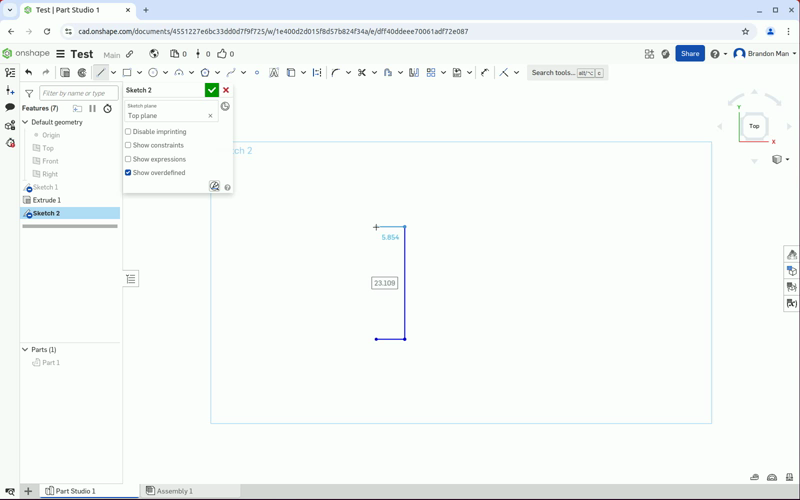
key_down(shift)
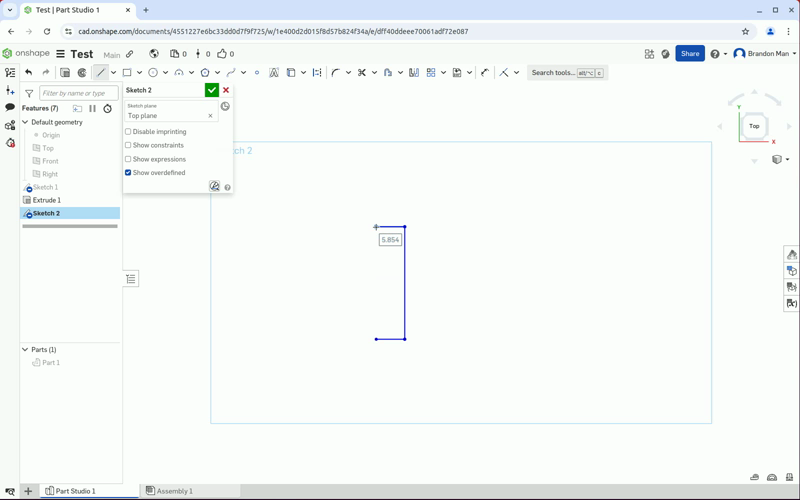
mouse_move(376, 339)
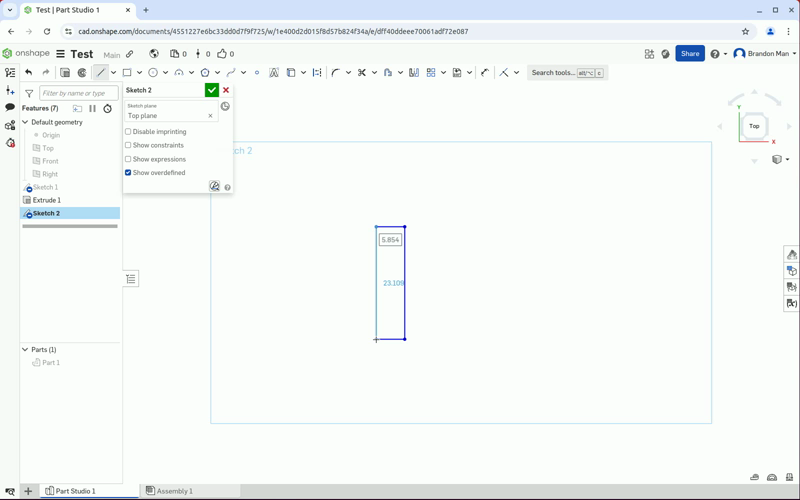
key_up(shift)
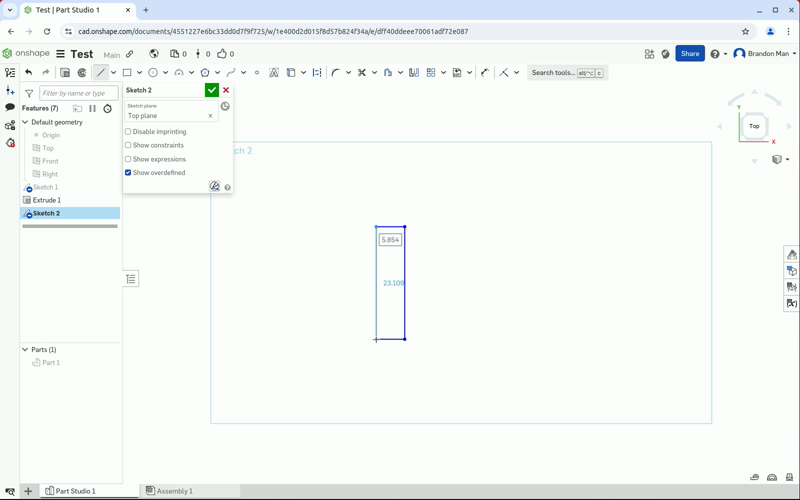
click(376, 339)
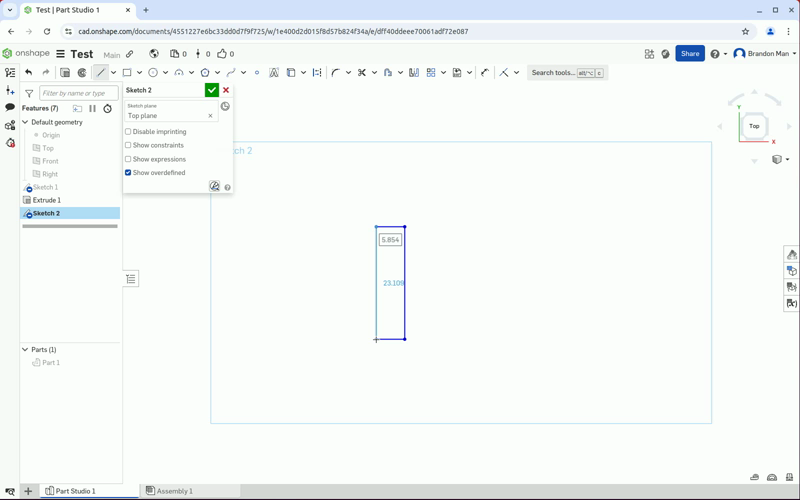
key(esc)
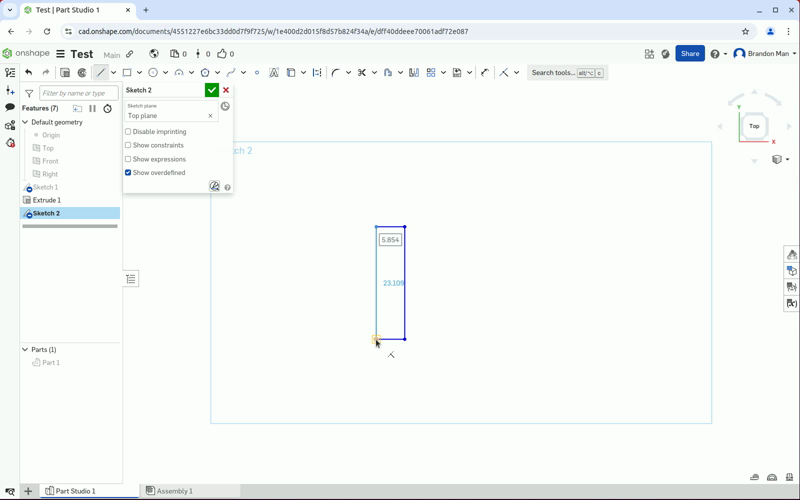
mouse_move(400, 278)
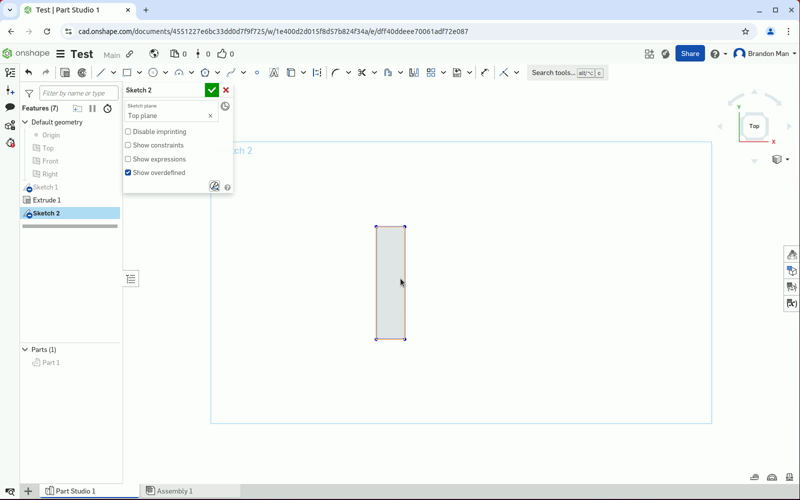
click(400, 278)
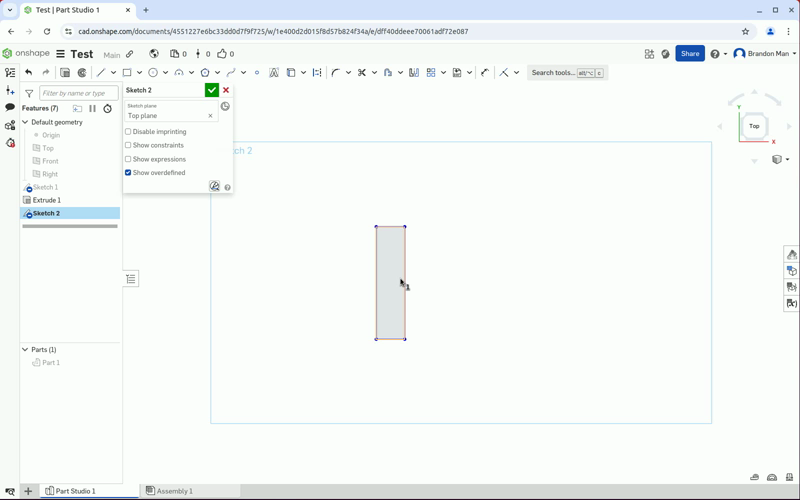
mouse_move(73, 352)
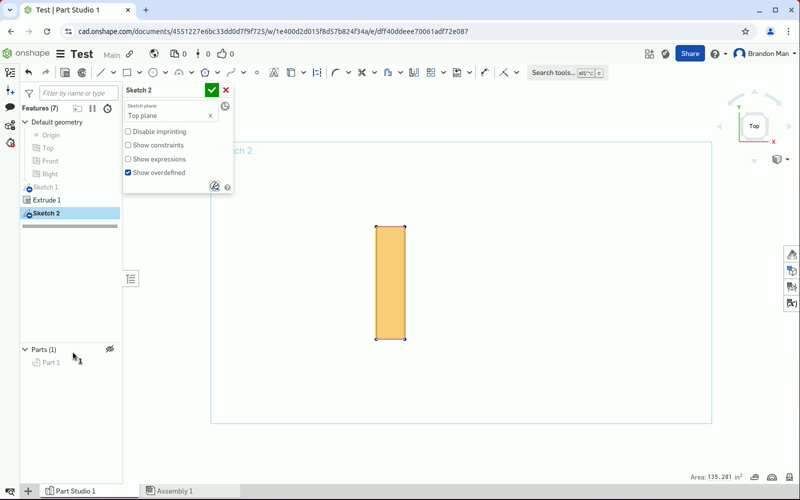
key(shift+y)
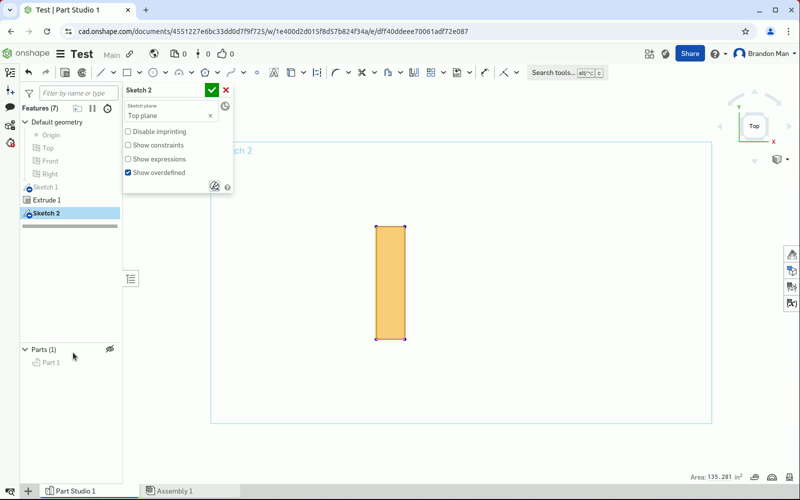
key(shift+e)
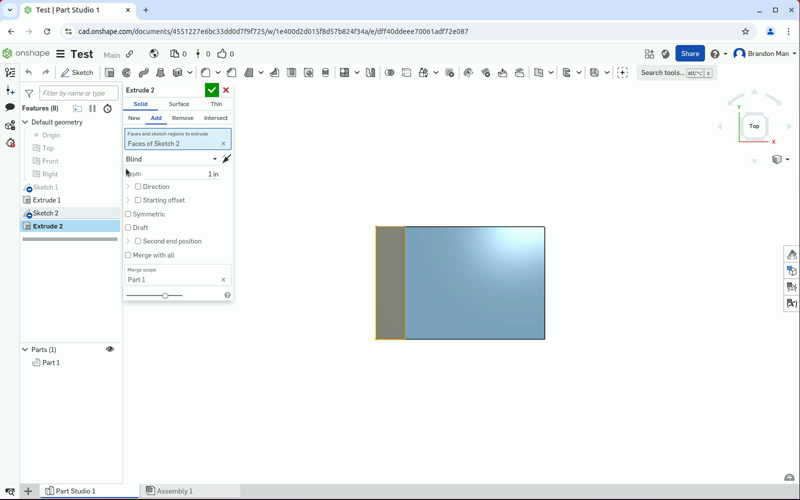
mouse_move(143, 106)
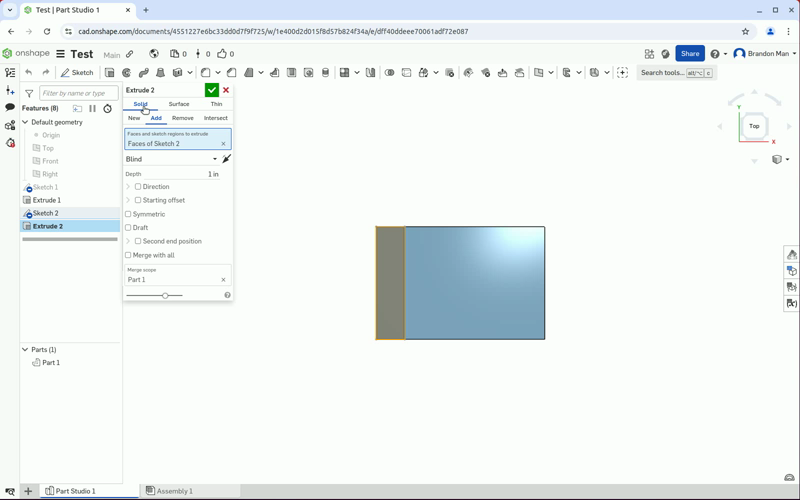
click(143, 106)
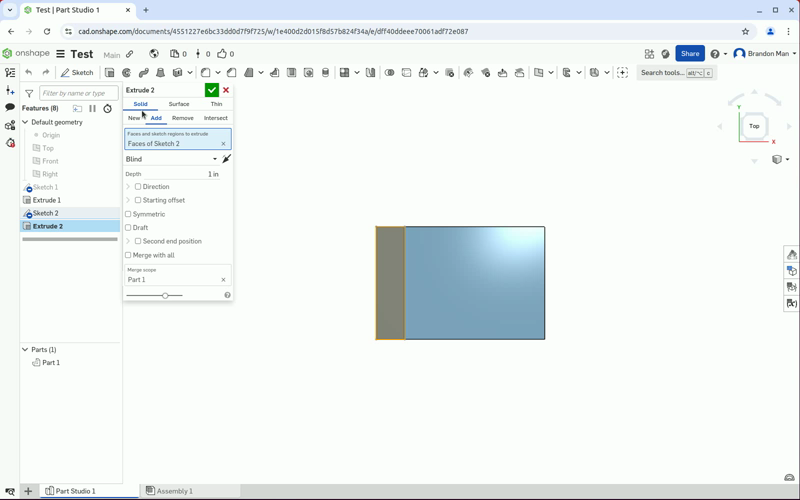
mouse_move(137, 120)
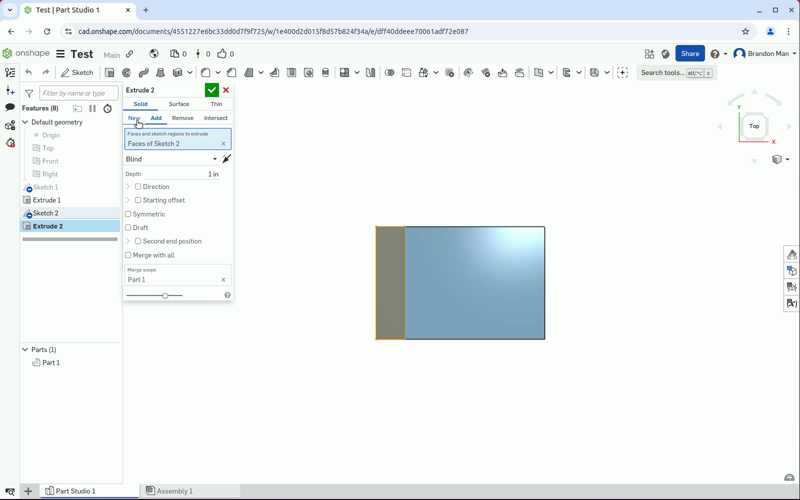
click(137, 120)
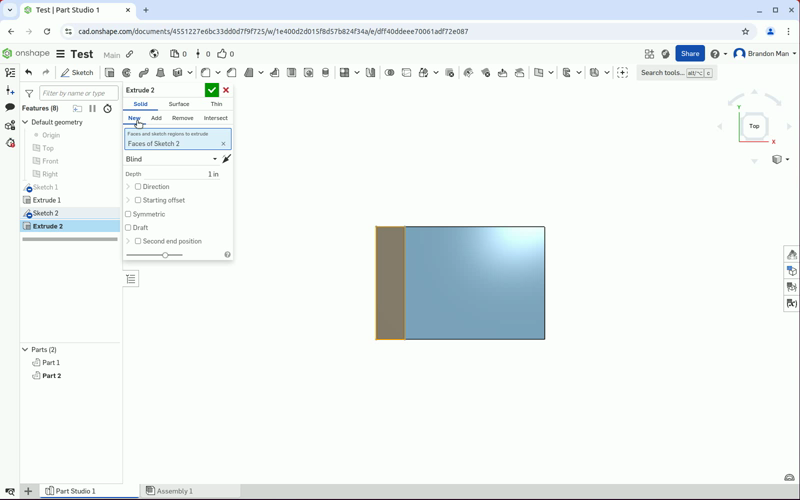
key(tab, 4)
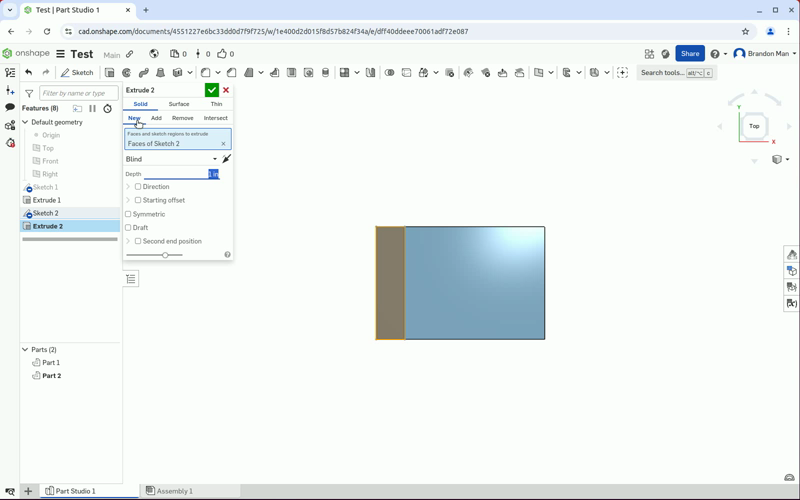
text(23.108)
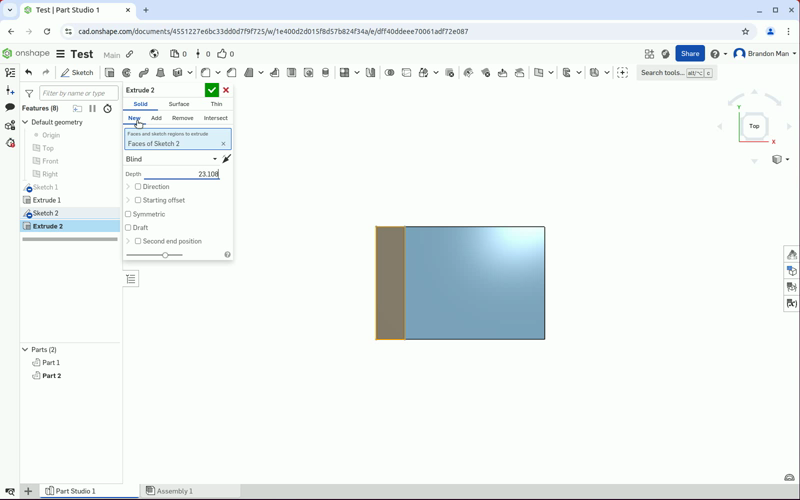
key(enter)
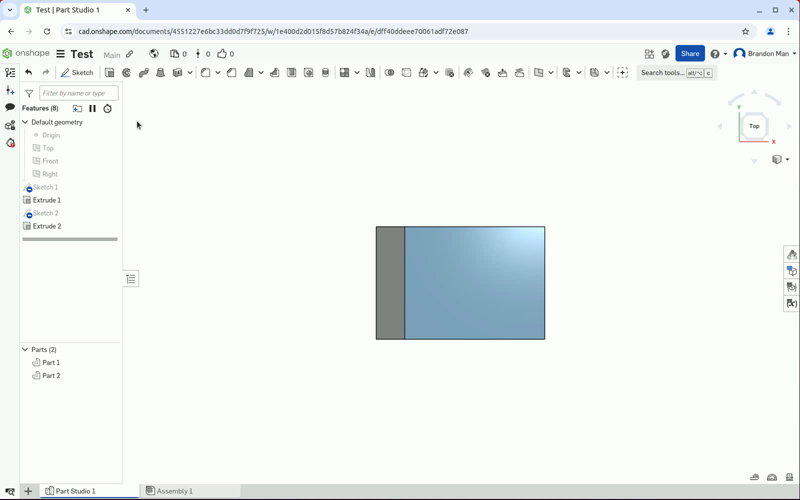
key(shift+h)
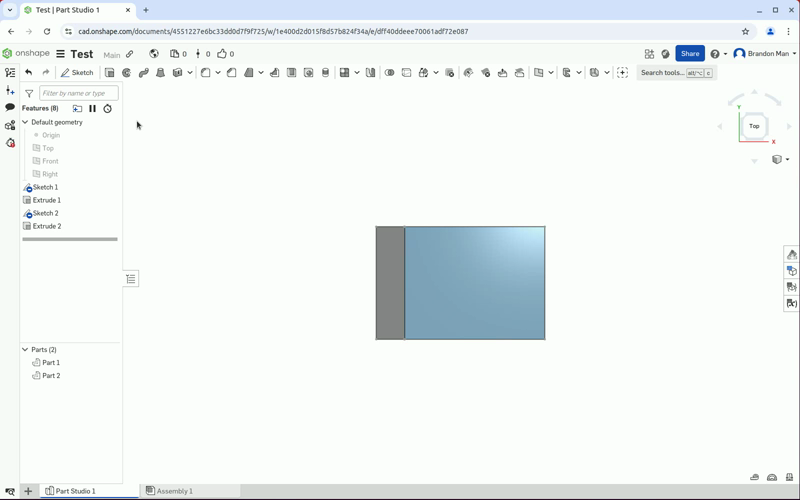
key(shift+h)
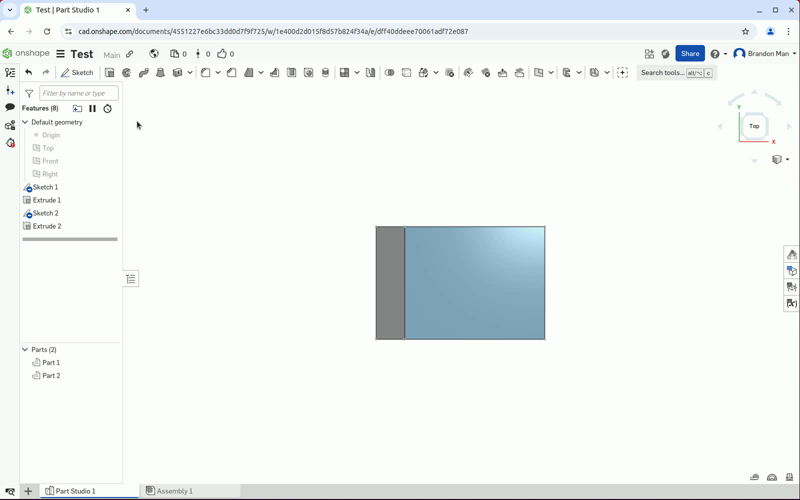
key(shift+7)
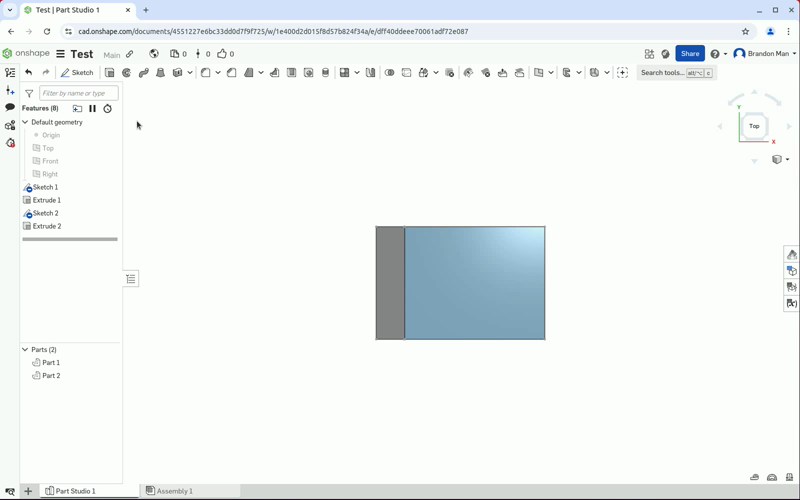
key(up, 3)
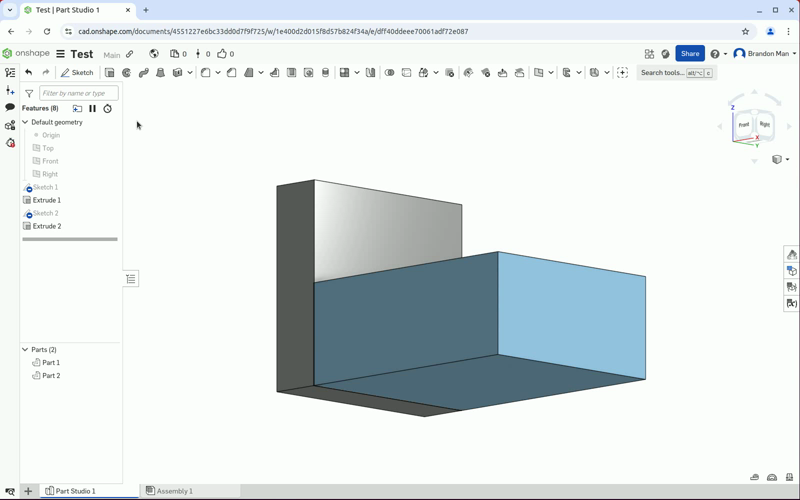
key(left, 3)
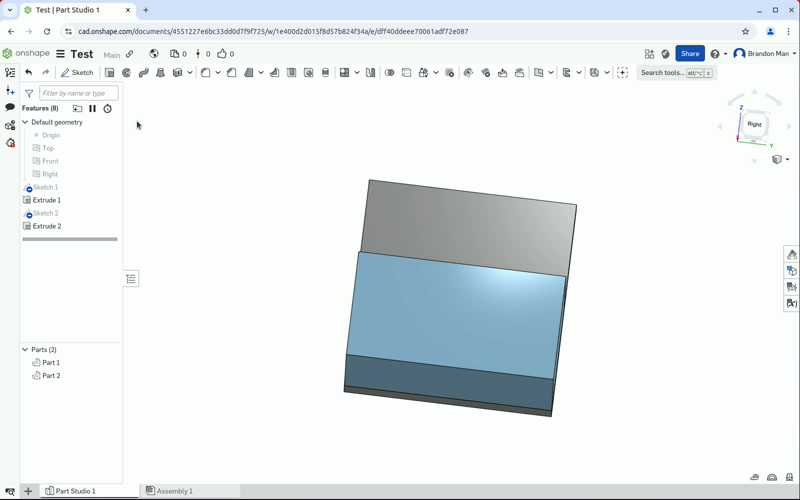
key(right, 3)
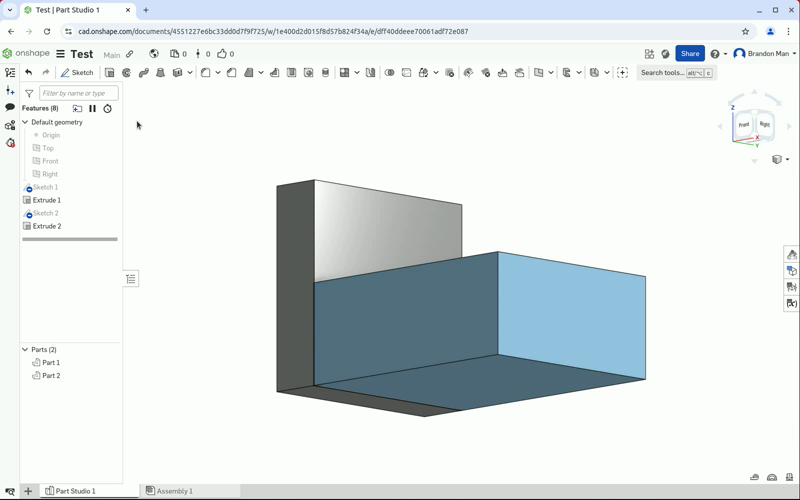
key(down, 3)
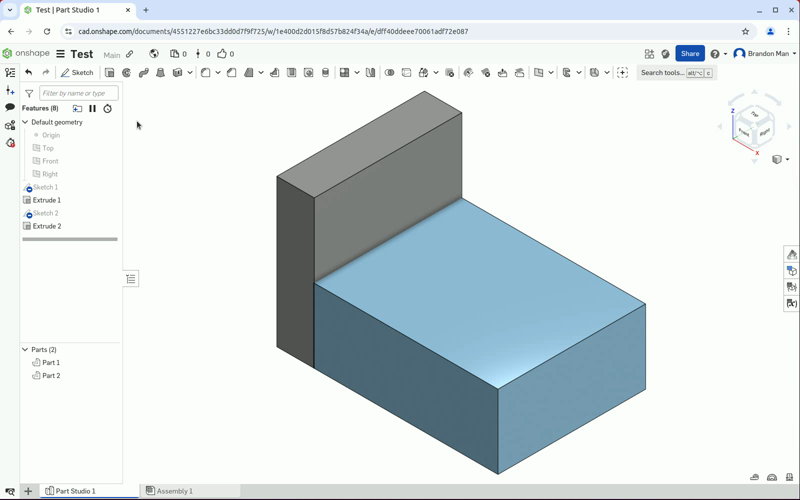
mouse_move(73, 189)
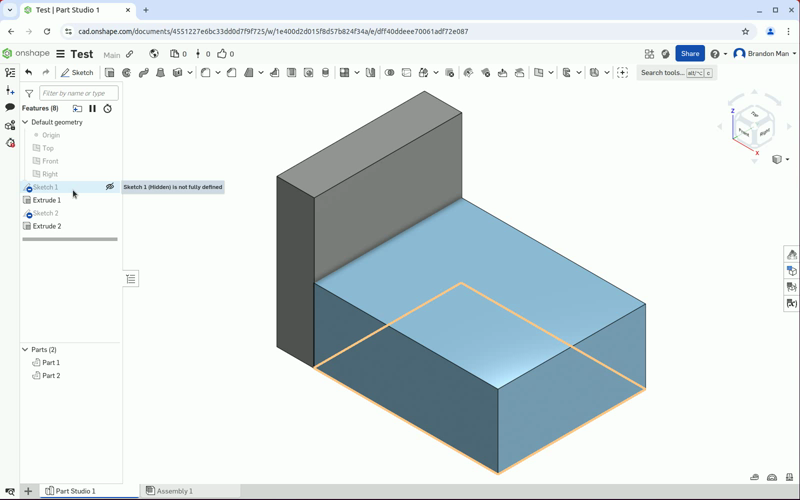
click(73, 189)